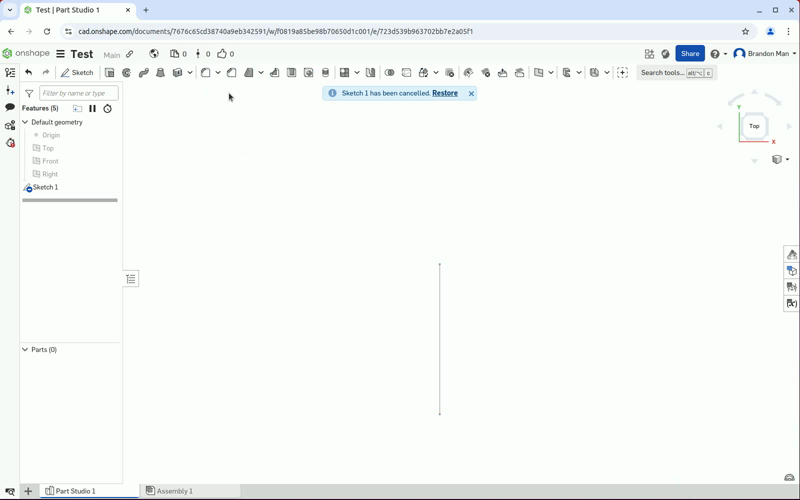
key(shift+h)
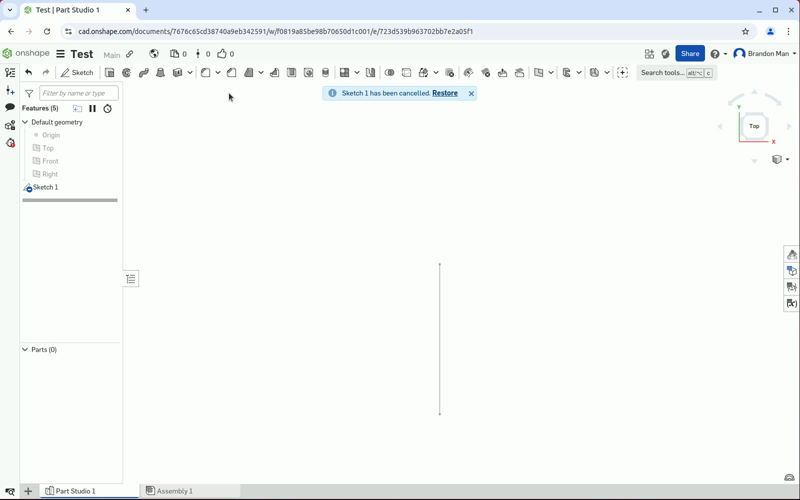
key(shift+s)
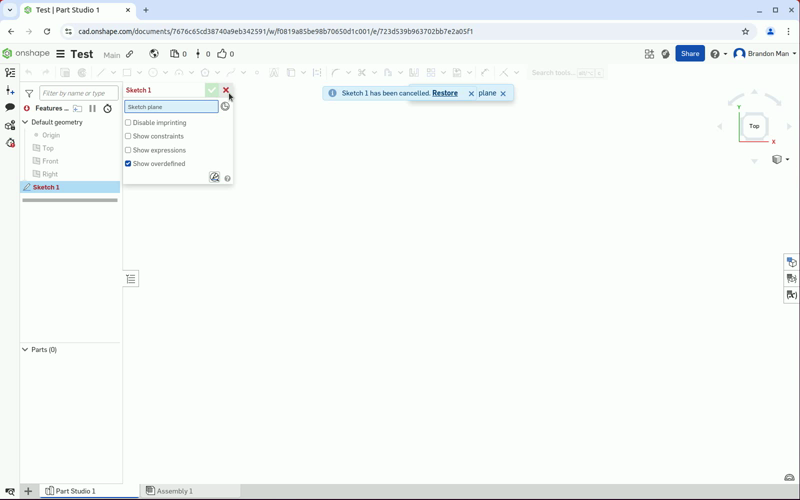
mouse_move(73, 150)
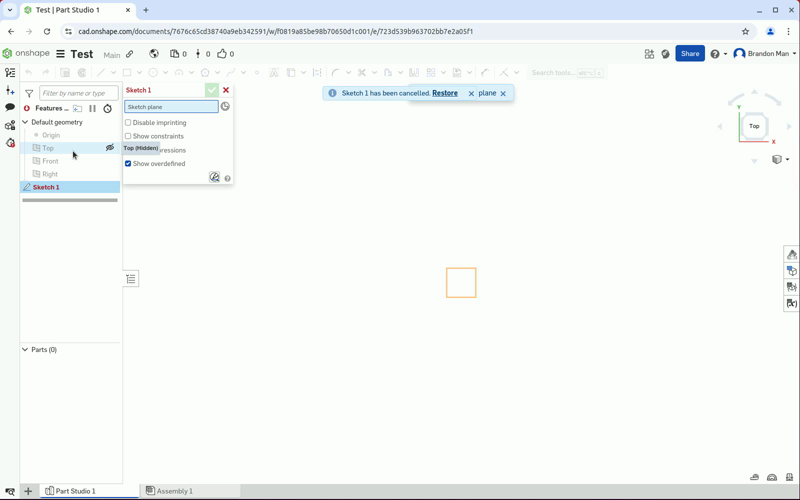
click(73, 150)
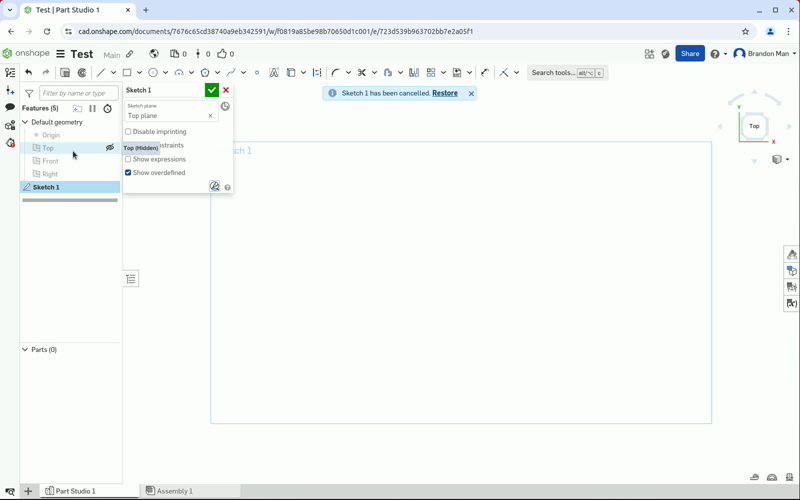
mouse_move(73, 352)
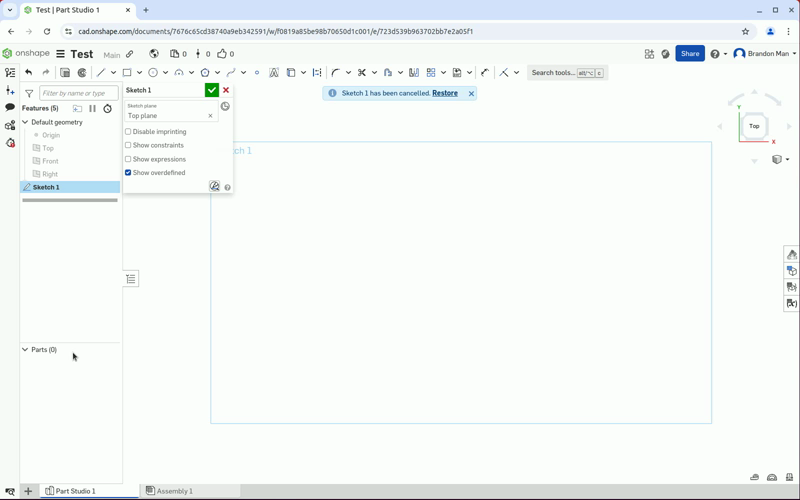
key(y)
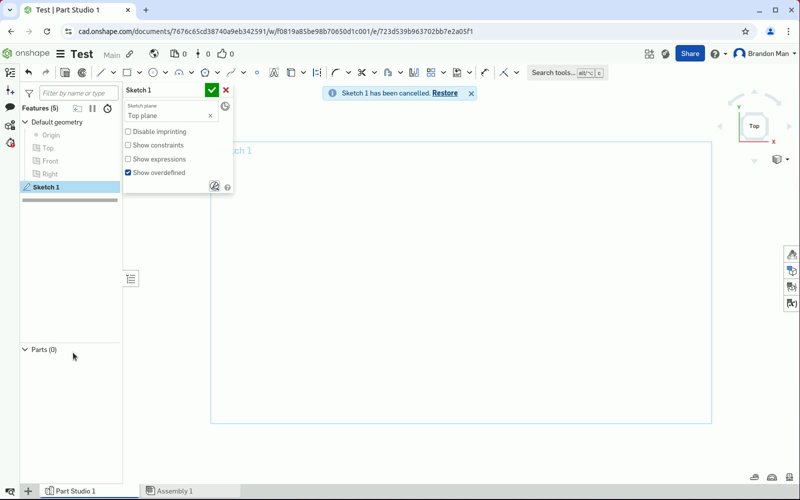
key(l)
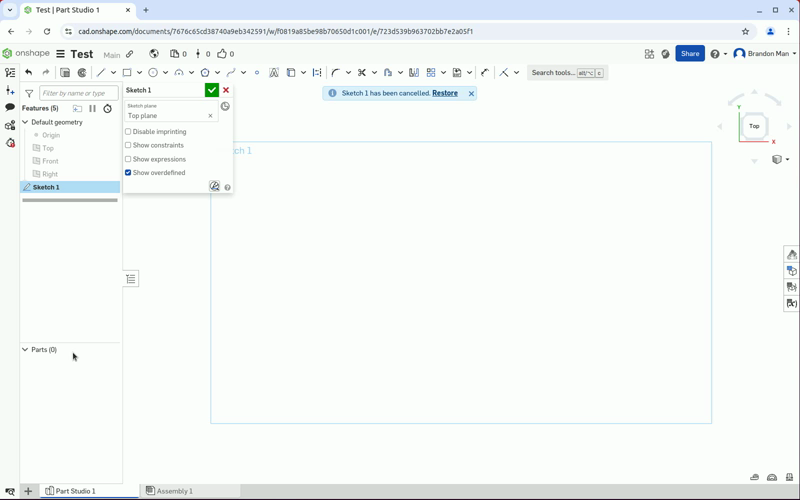
key_down(shift)
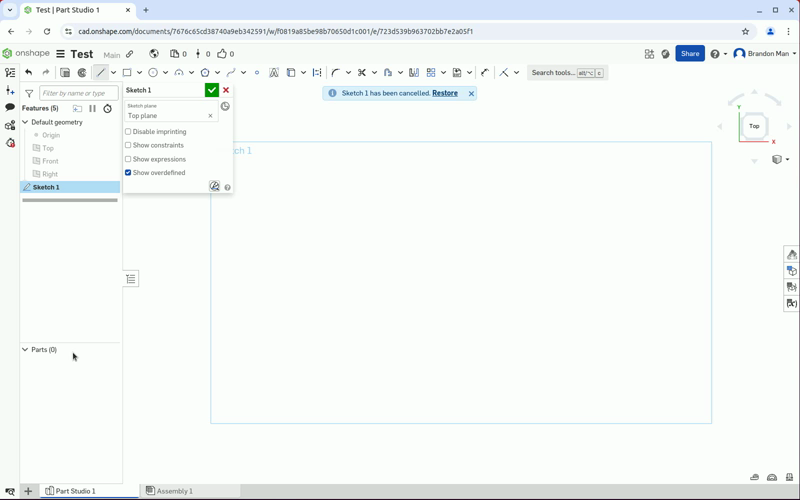
mouse_move(437, 307)
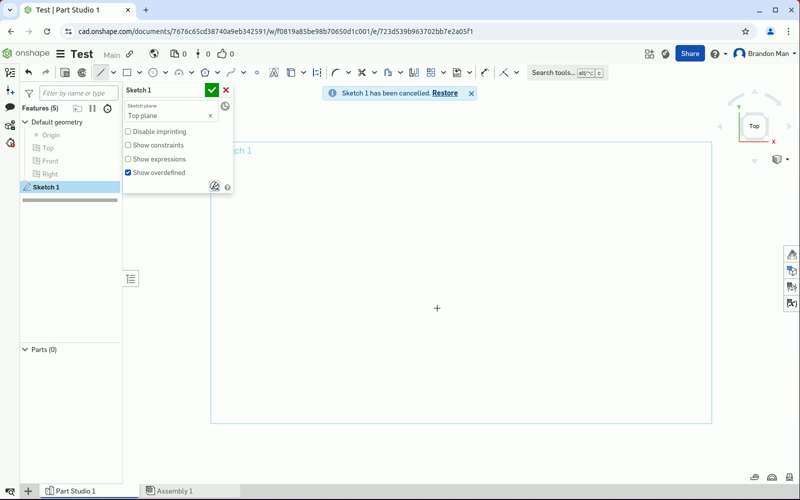
click(437, 307)
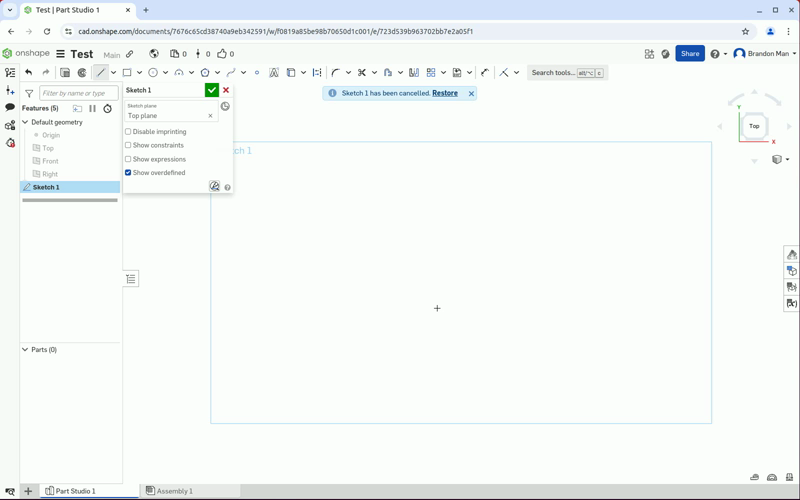
key_up(shift)
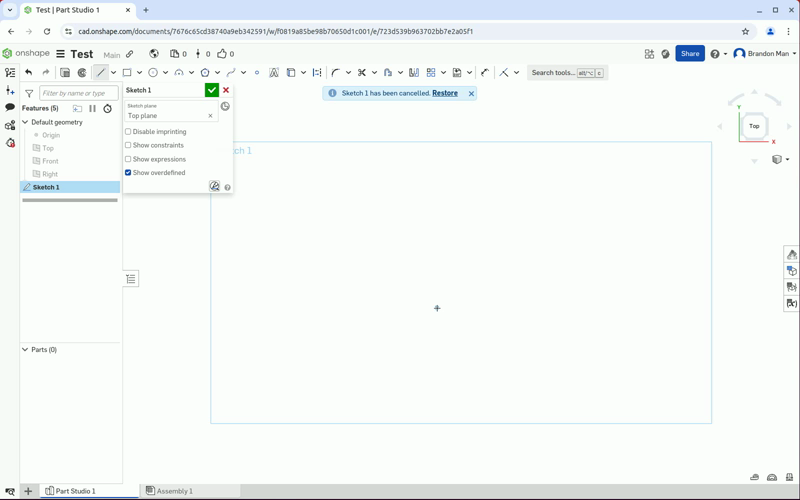
key_down(shift)
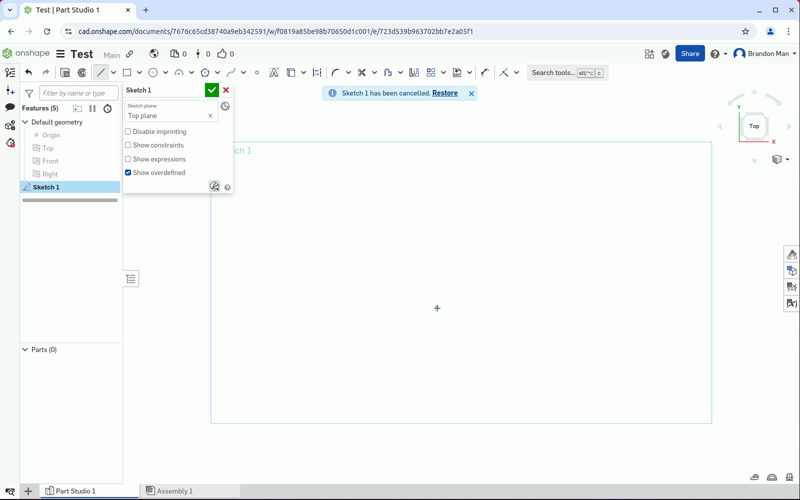
mouse_move(467, 307)
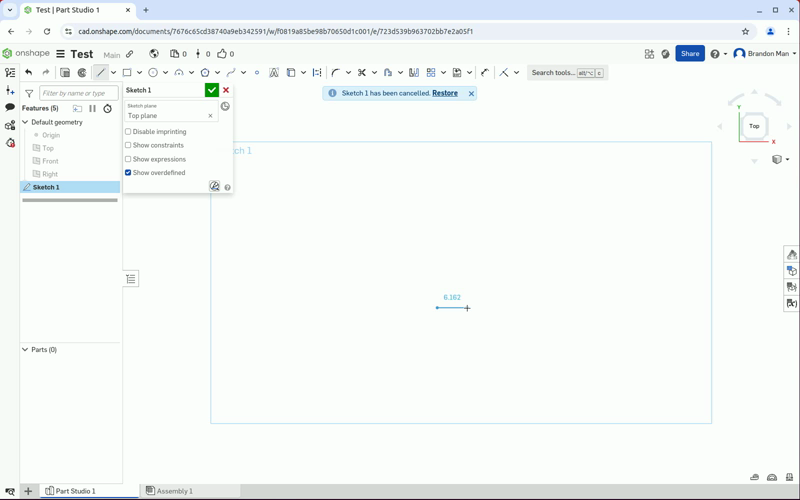
mouse_move(487, 307)
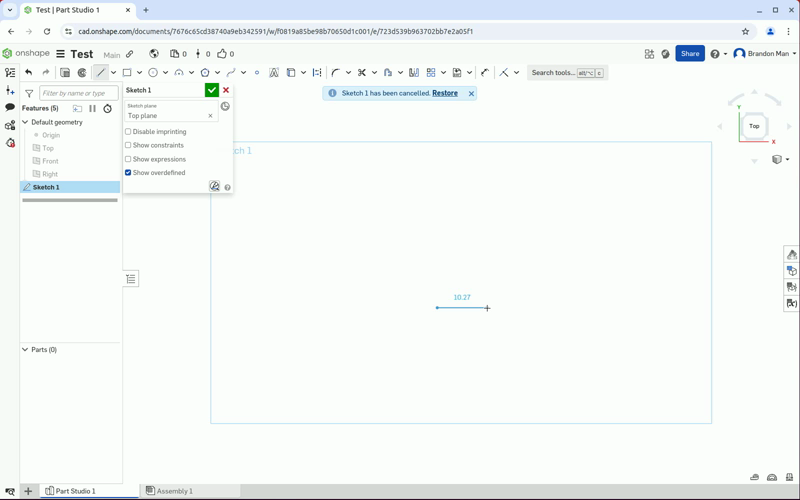
click(487, 307)
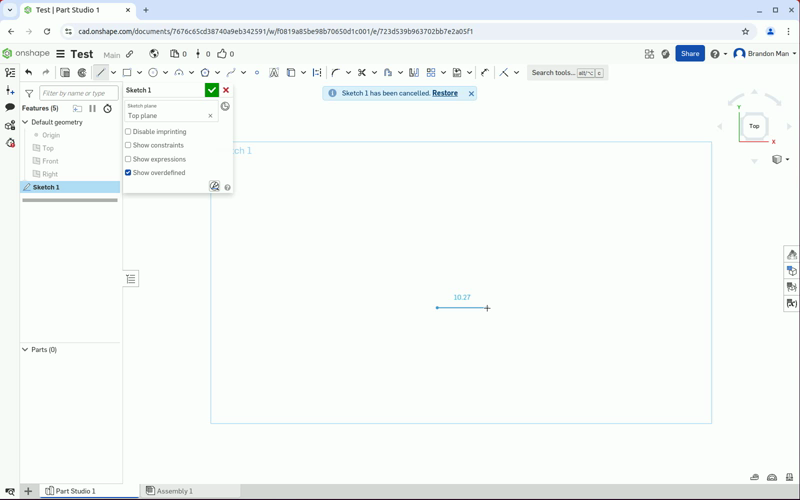
key_up(shift)
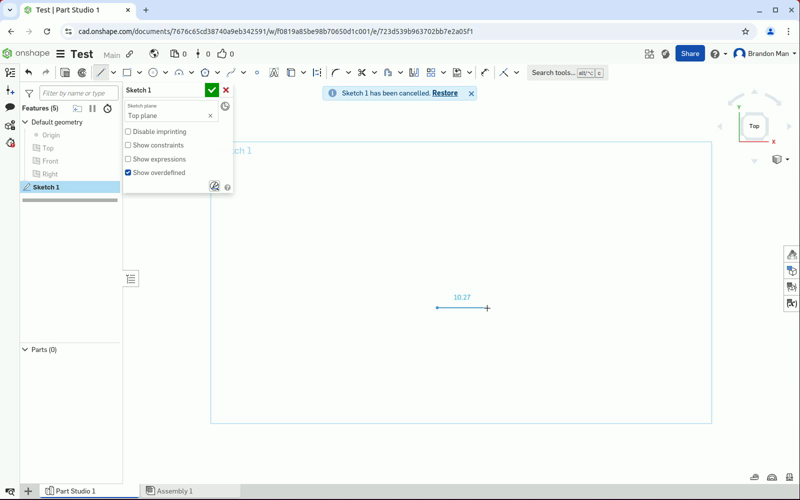
key_down(shift)
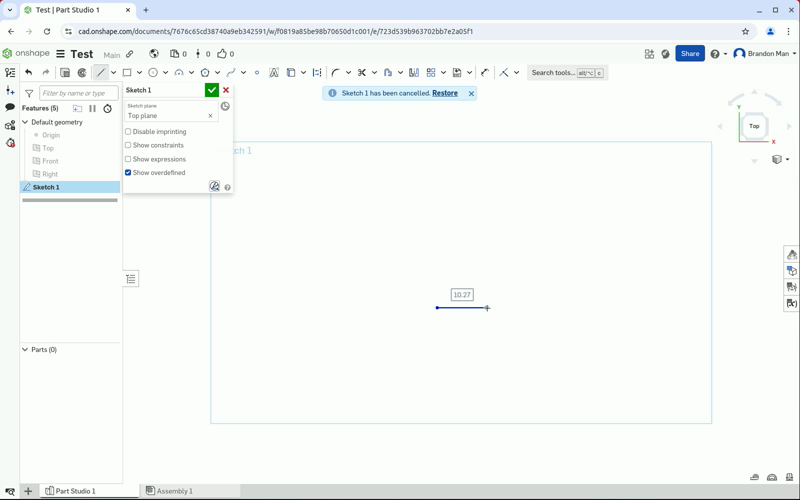
mouse_move(517, 307)
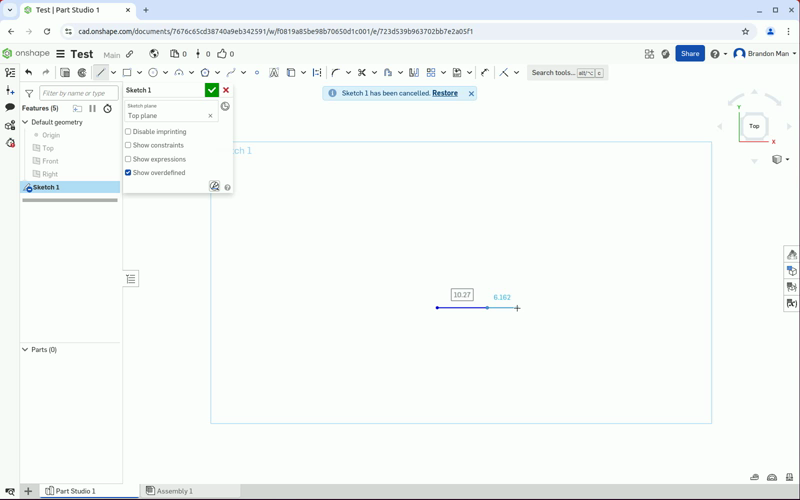
mouse_move(487, 257)
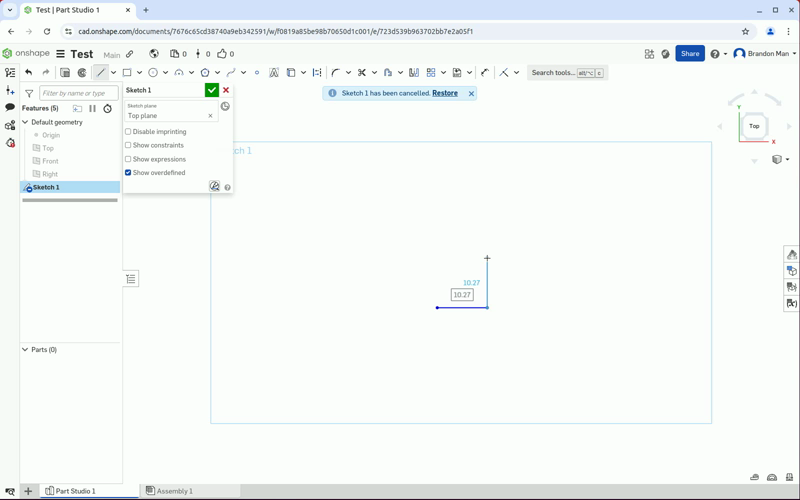
click(487, 257)
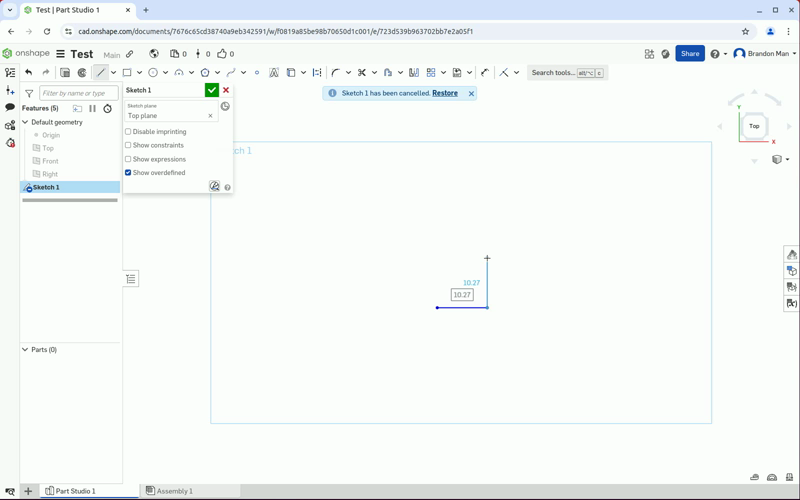
key_up(shift)
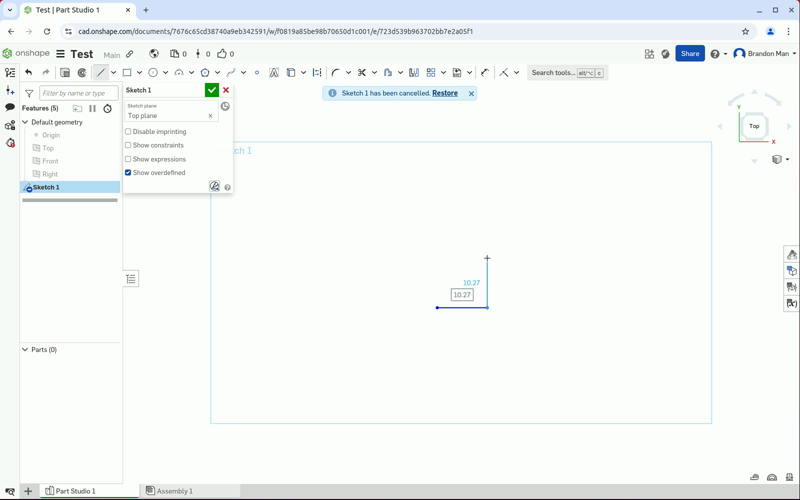
key_down(shift)
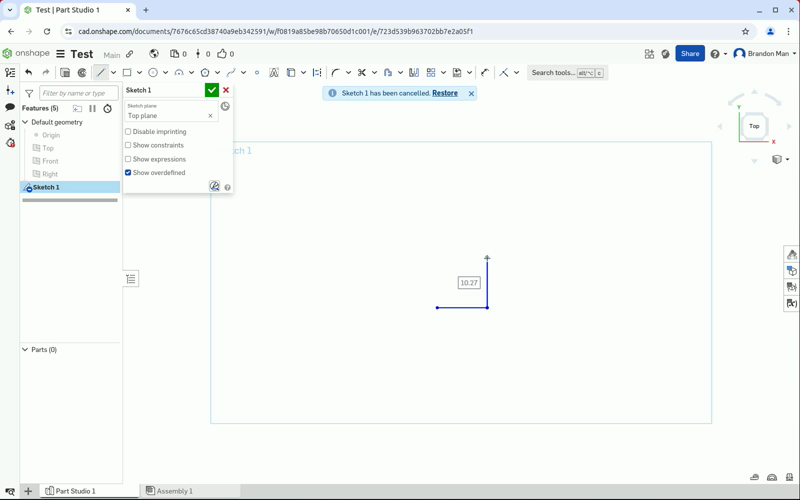
mouse_move(517, 257)
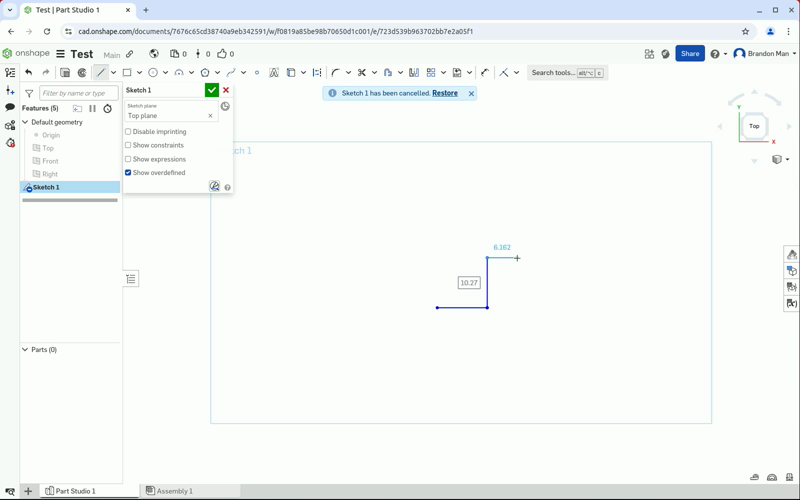
mouse_move(437, 257)
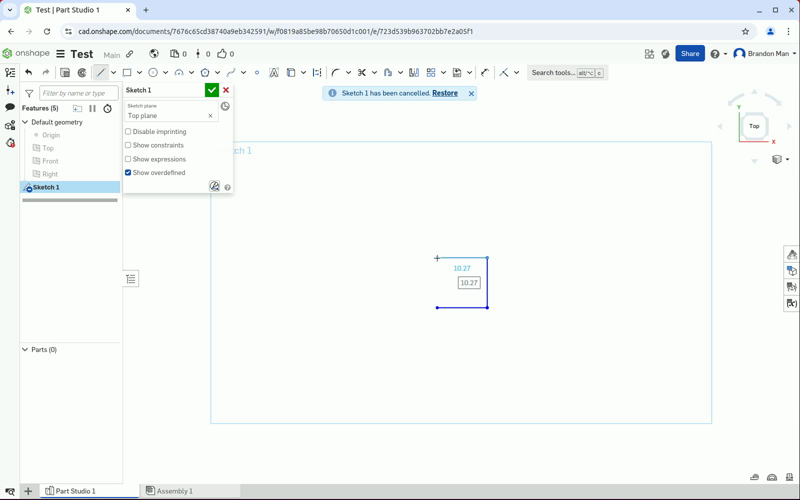
click(437, 257)
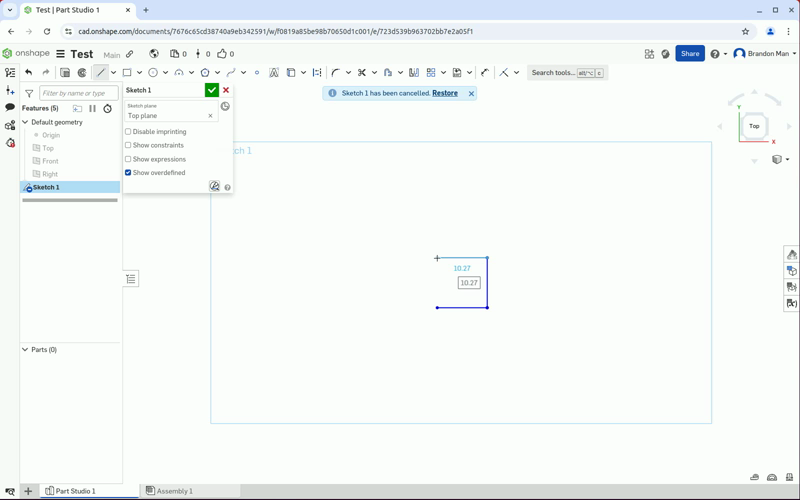
key_up(shift)
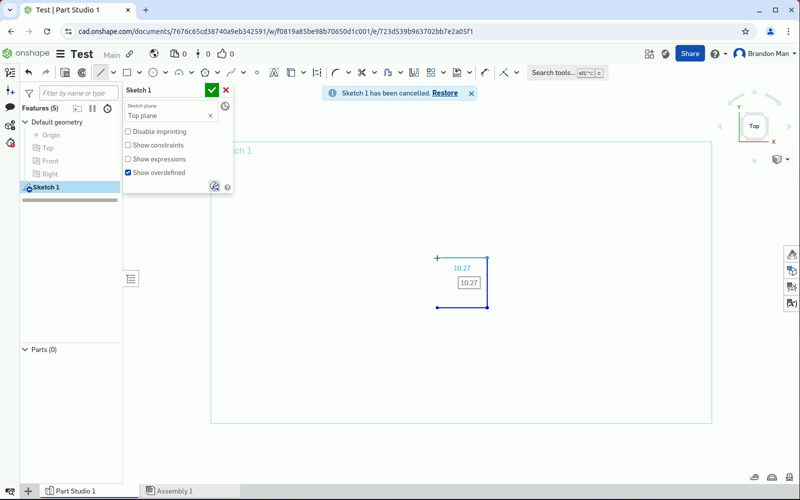
mouse_move(467, 257)
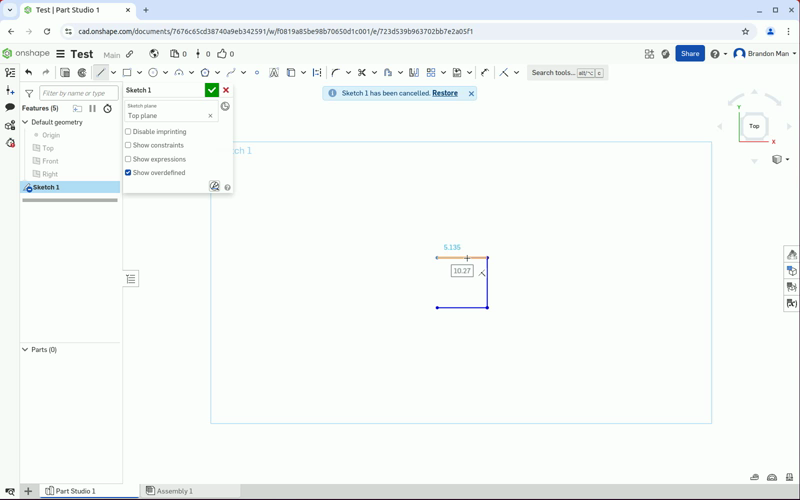
key_down(shift)
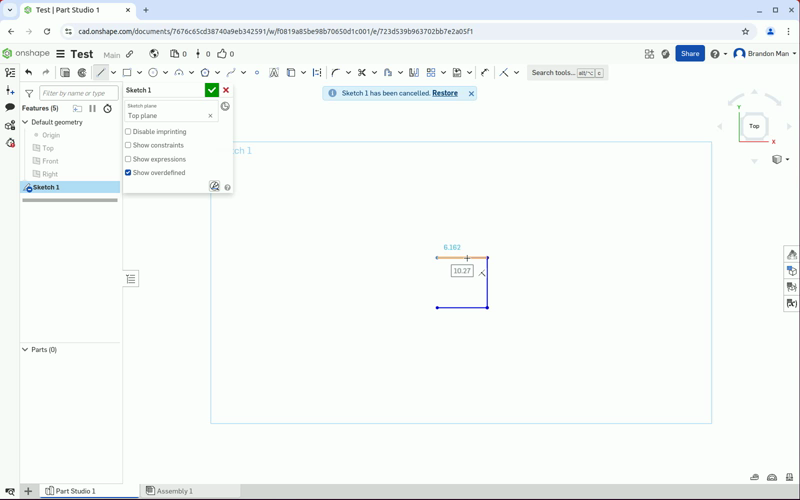
mouse_move(437, 307)
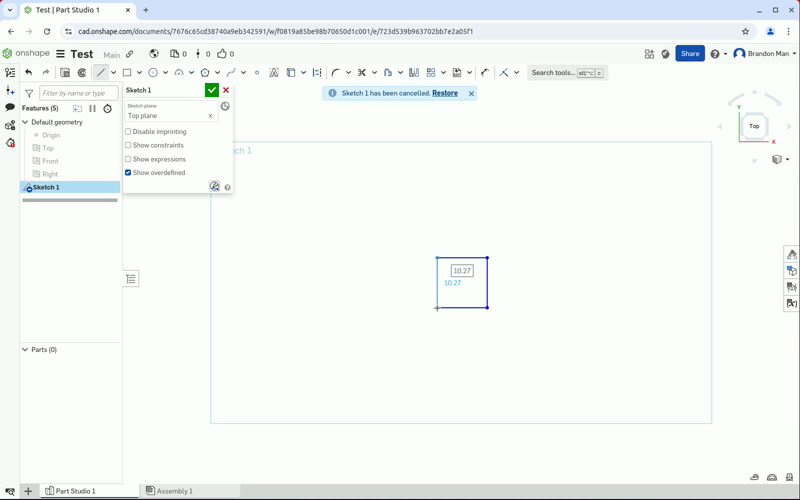
key_up(shift)
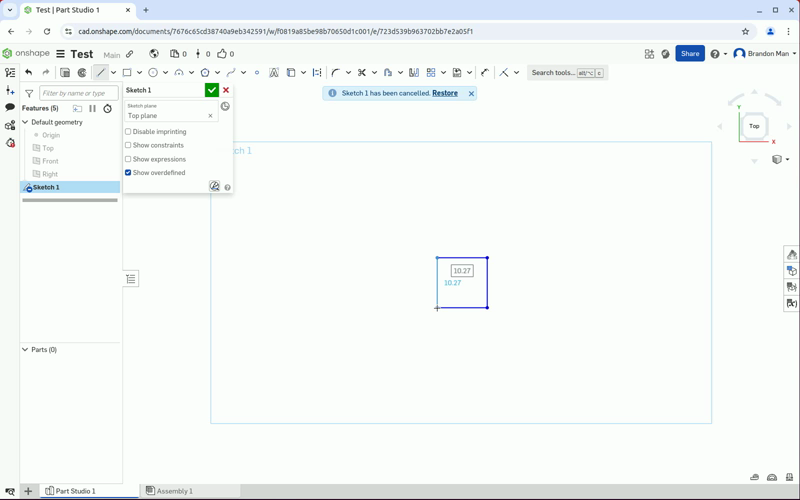
click(437, 307)
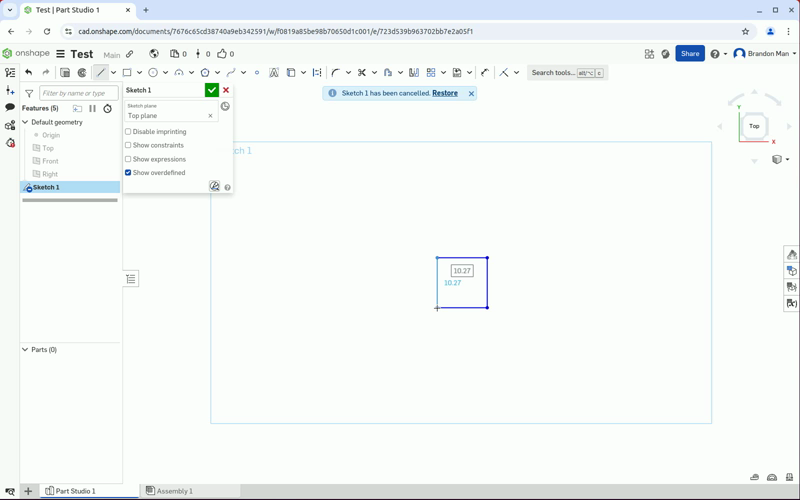
key(esc)
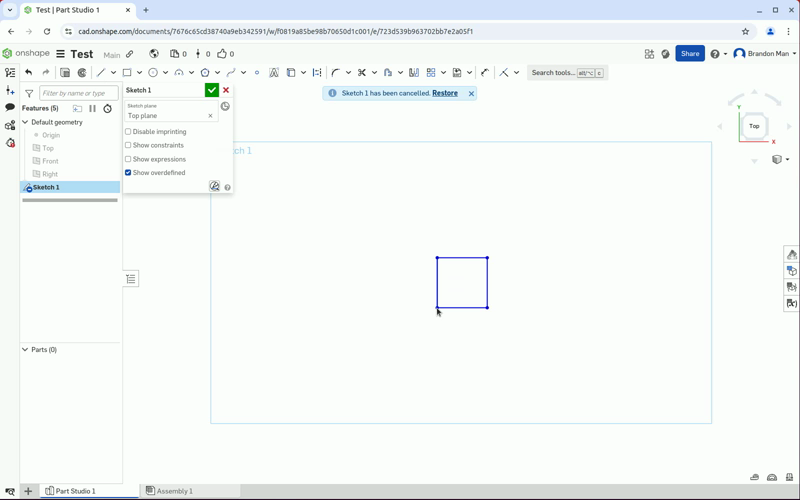
mouse_move(475, 277)
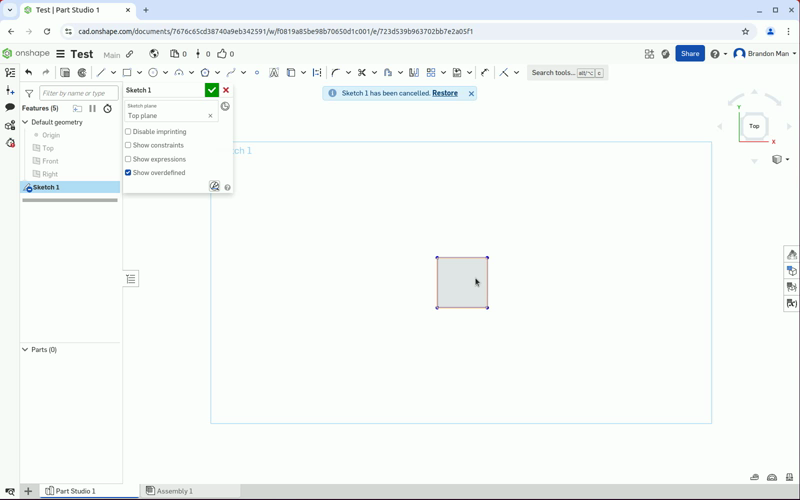
click(475, 277)
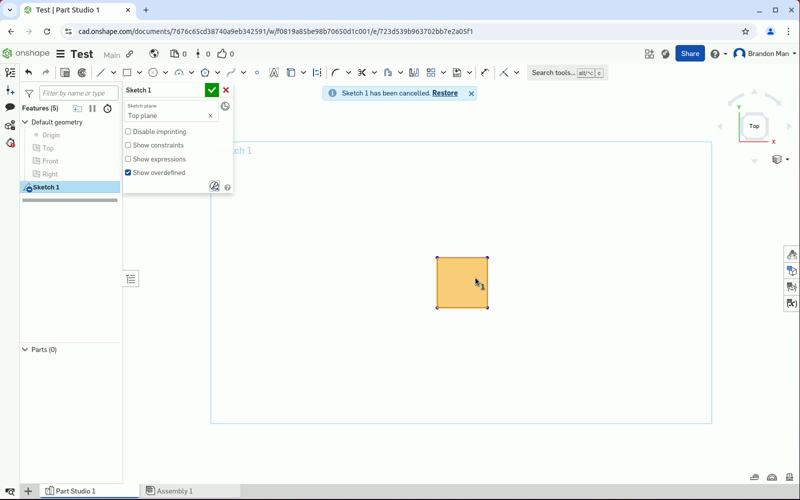
mouse_move(73, 352)
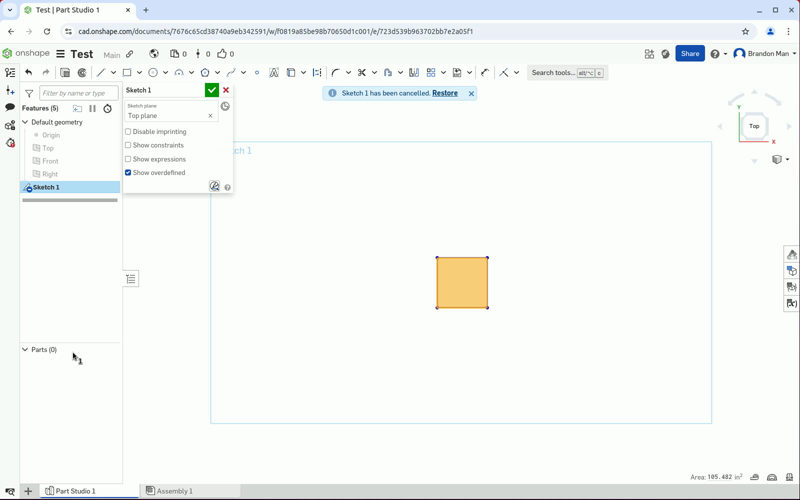
key(shift+y)
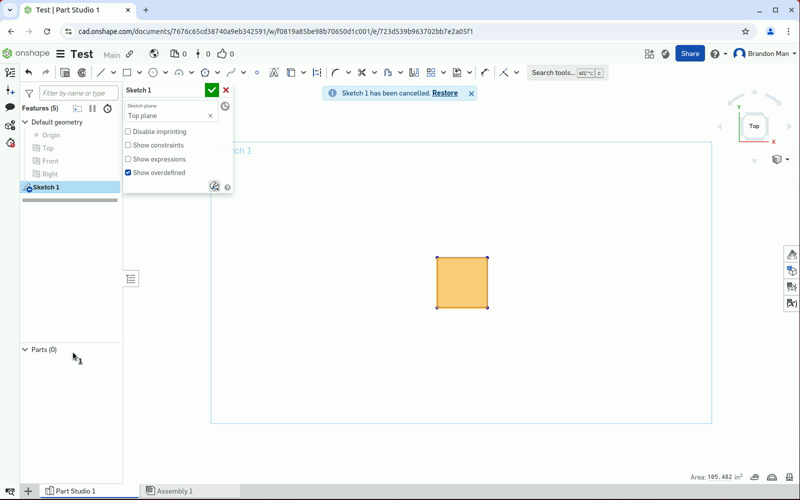
key(shift+e)
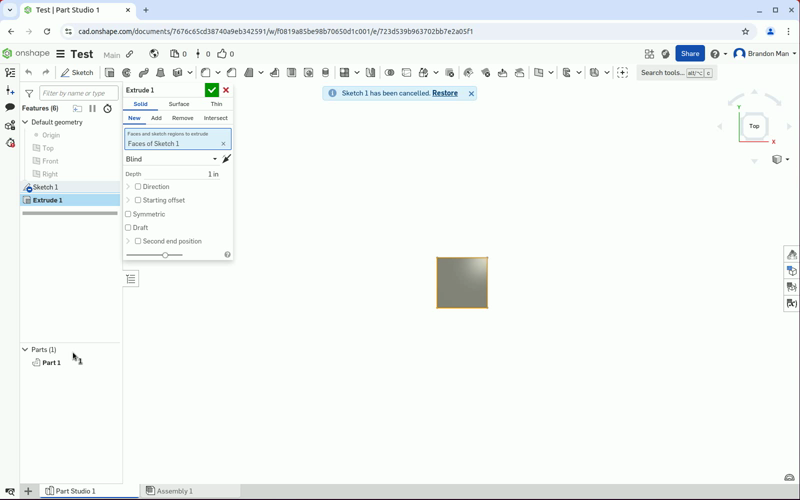
mouse_move(143, 106)
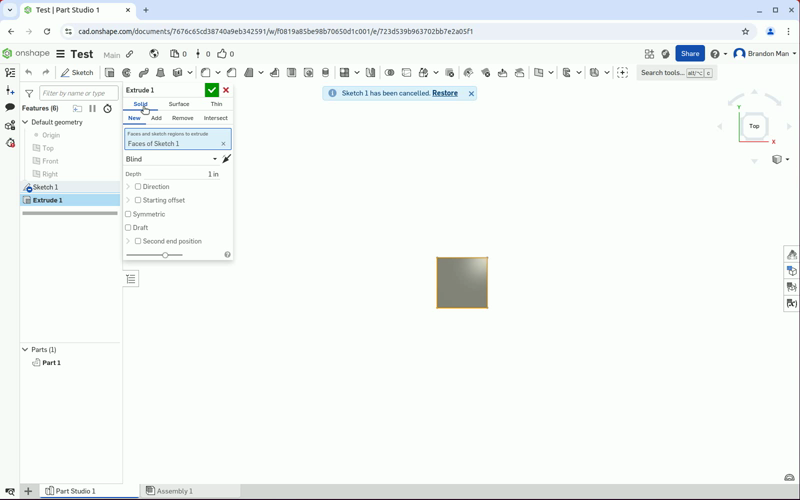
click(143, 106)
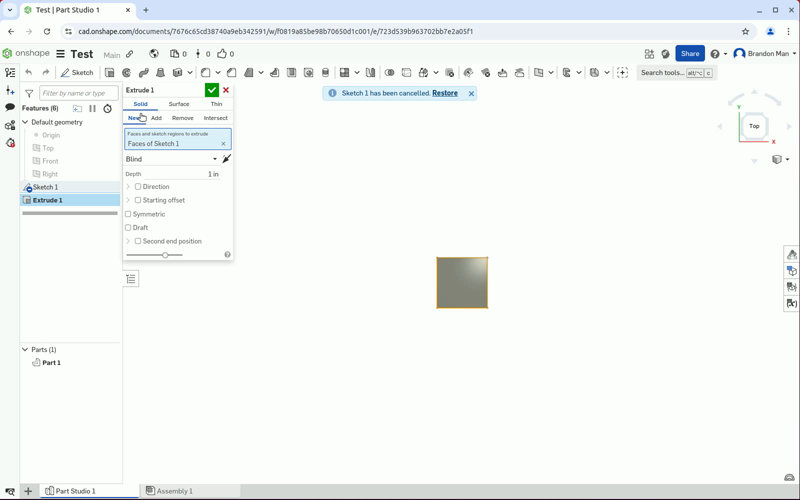
mouse_move(137, 120)
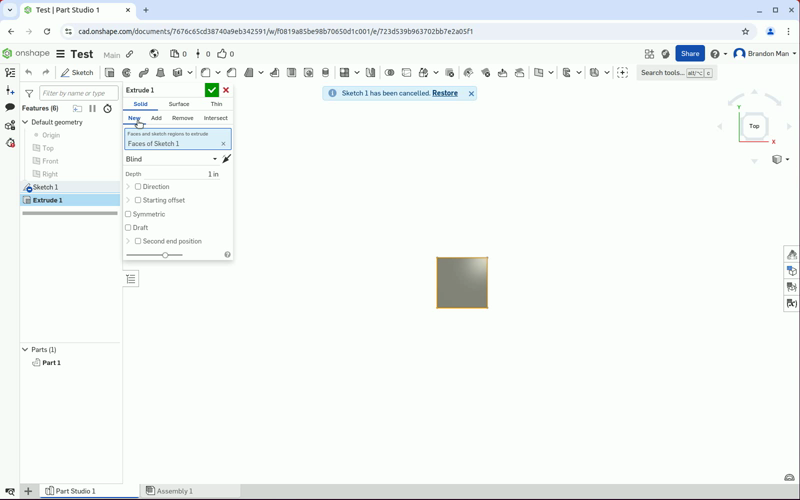
click(137, 120)
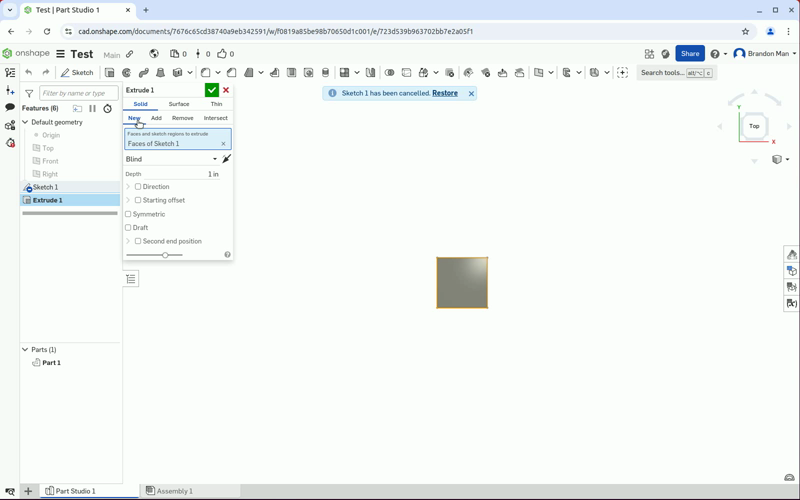
key(tab, 4)
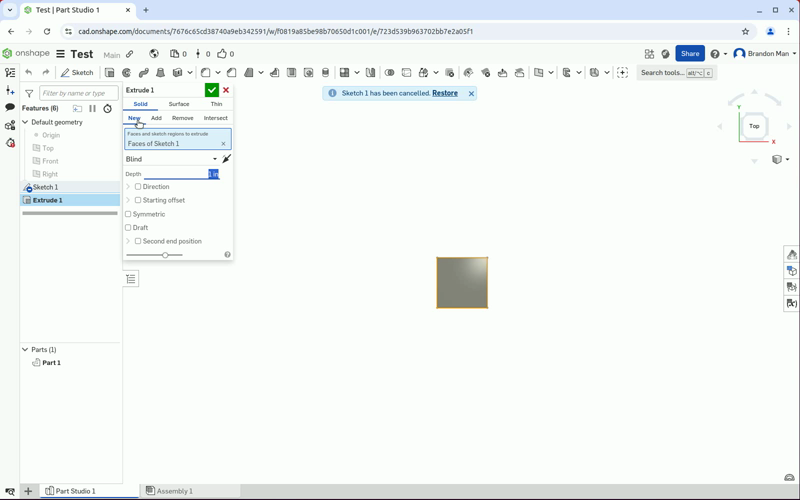
text(23.108)
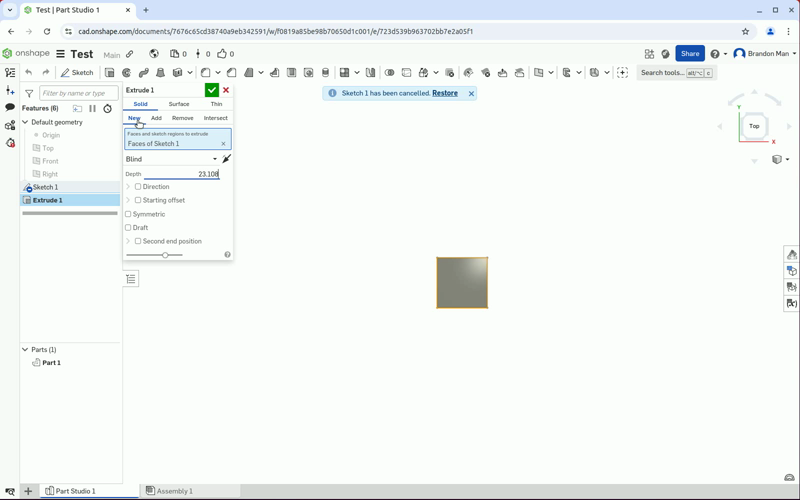
key(enter)
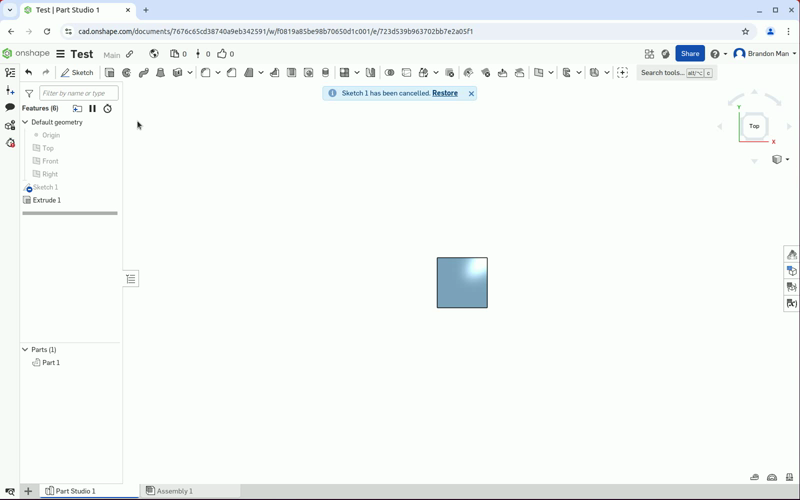
key(shift+h)
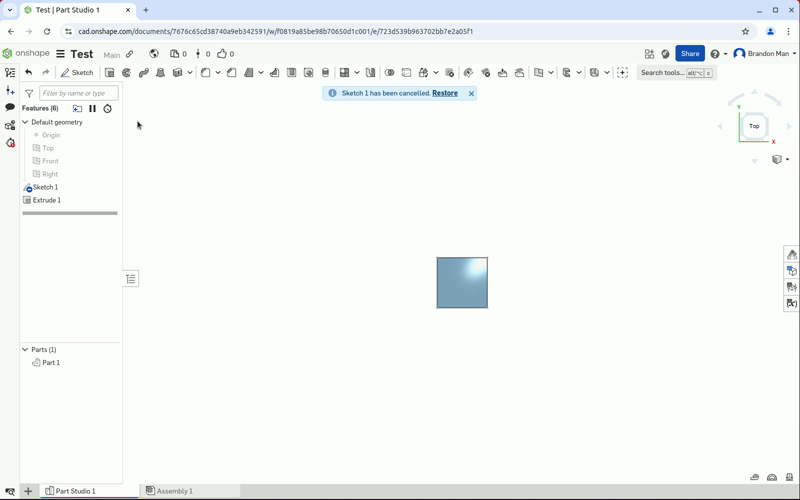
key(shift+h)
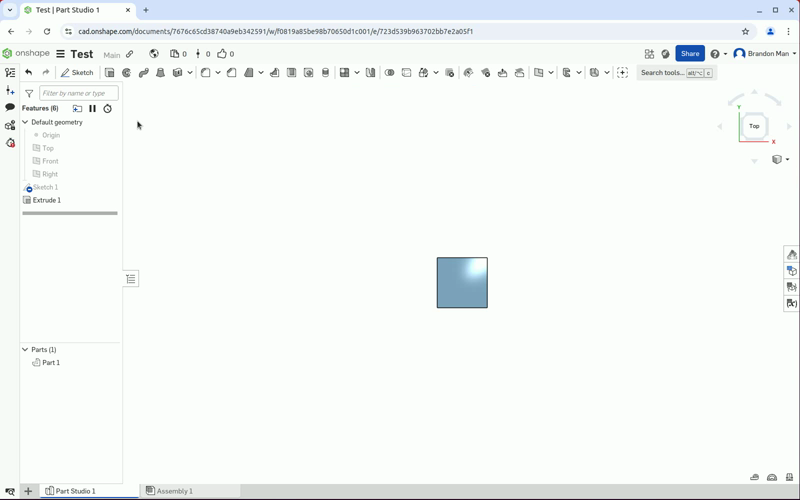
mouse_move(73, 189)
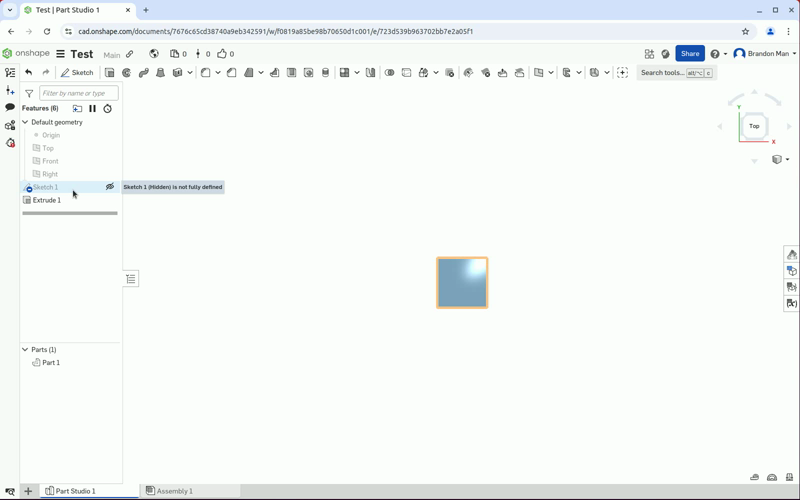
click(73, 189)
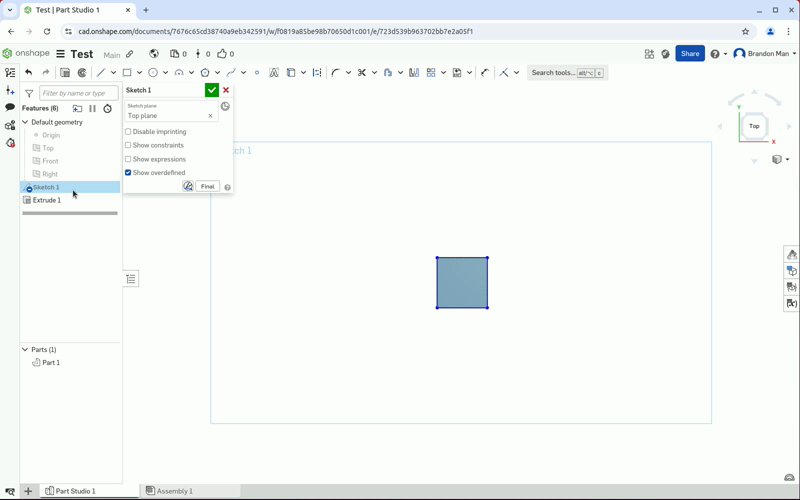
mouse_move(229, 92)
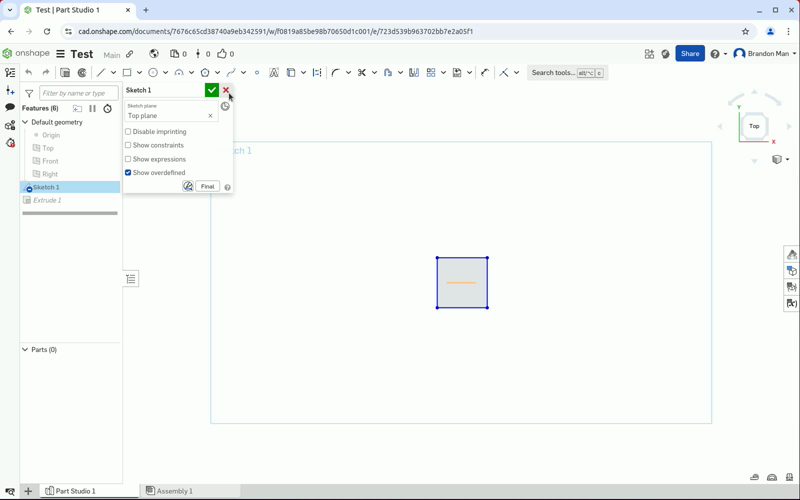
click(229, 92)
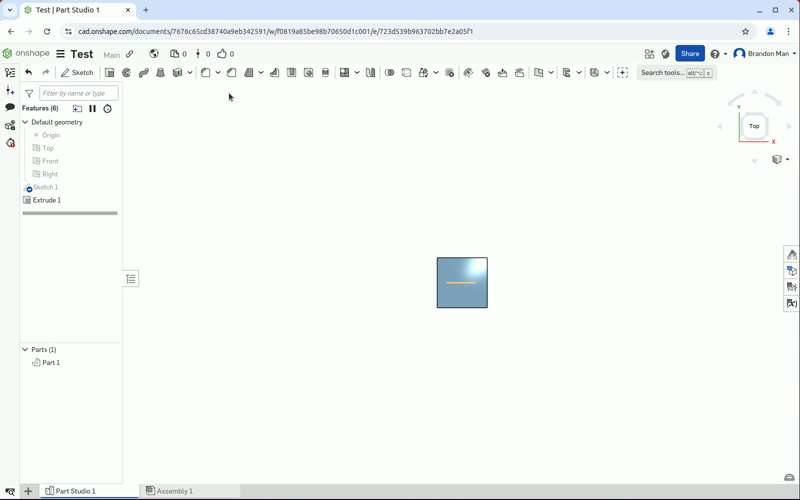
mouse_move(541, 75)
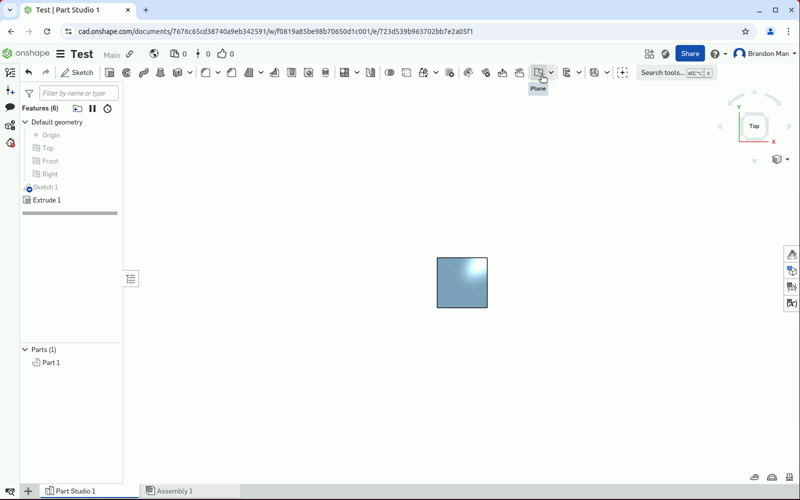
click(541, 75)
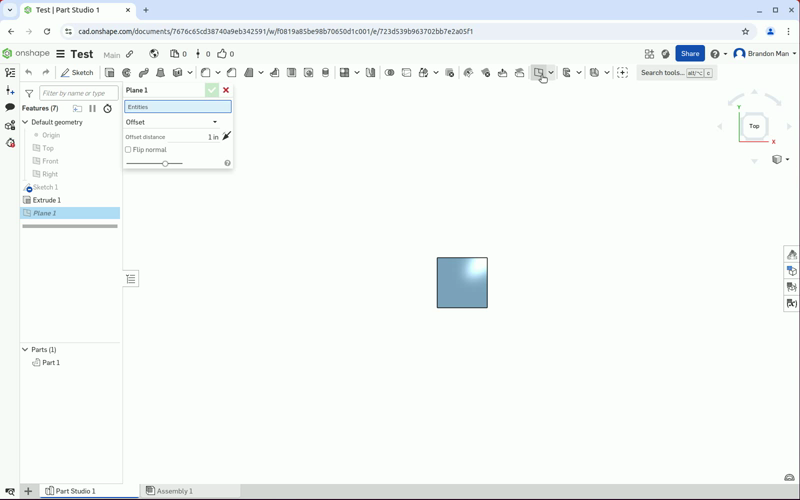
mouse_move(73, 150)
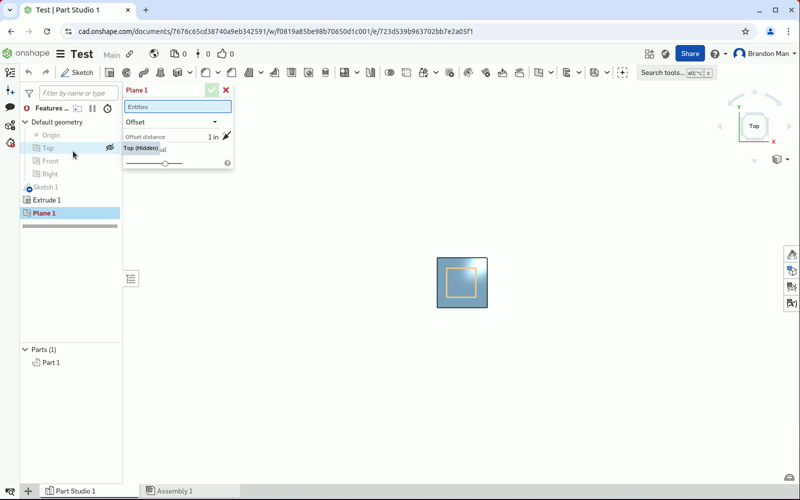
click(73, 150)
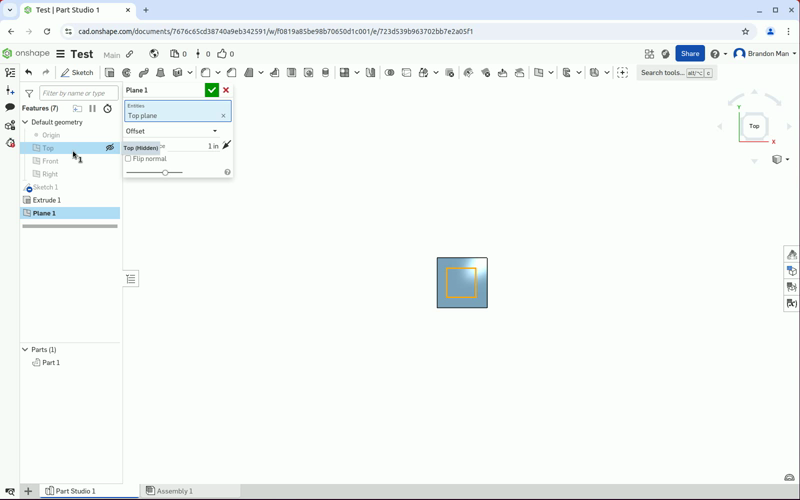
key(tab, 2)
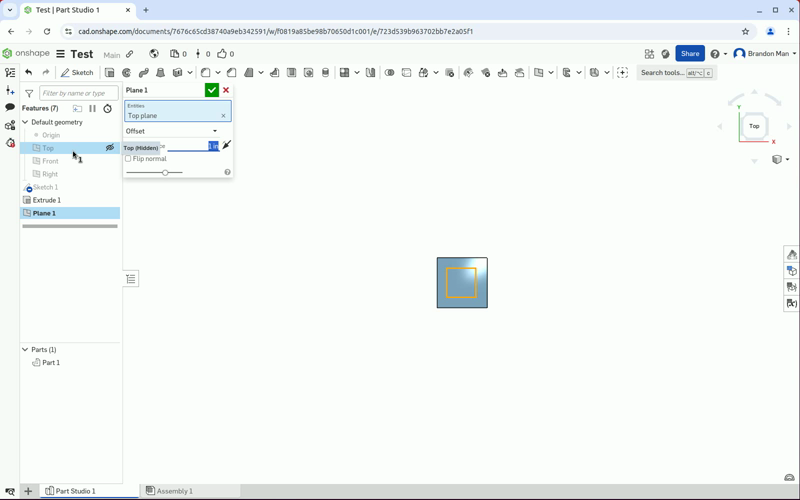
text(23.108)
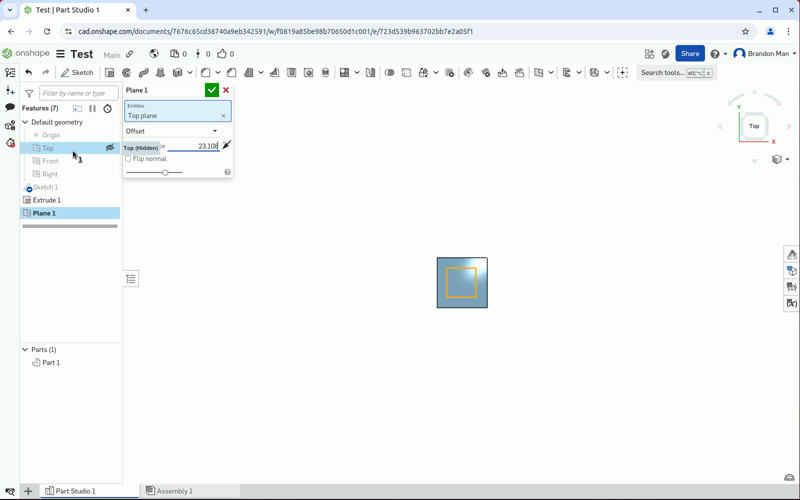
key(enter, 2)
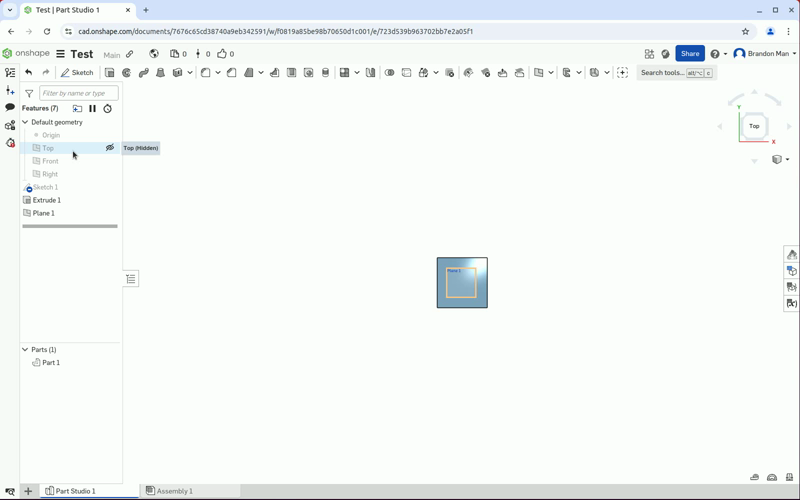
key(shift+s)
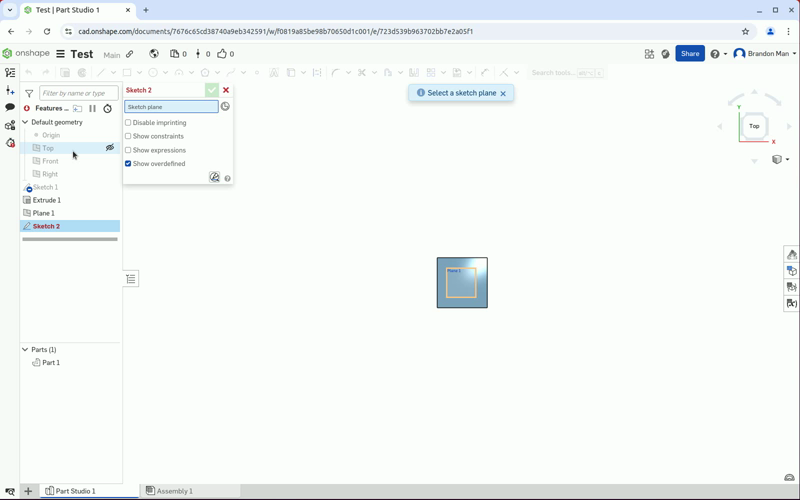
mouse_move(73, 215)
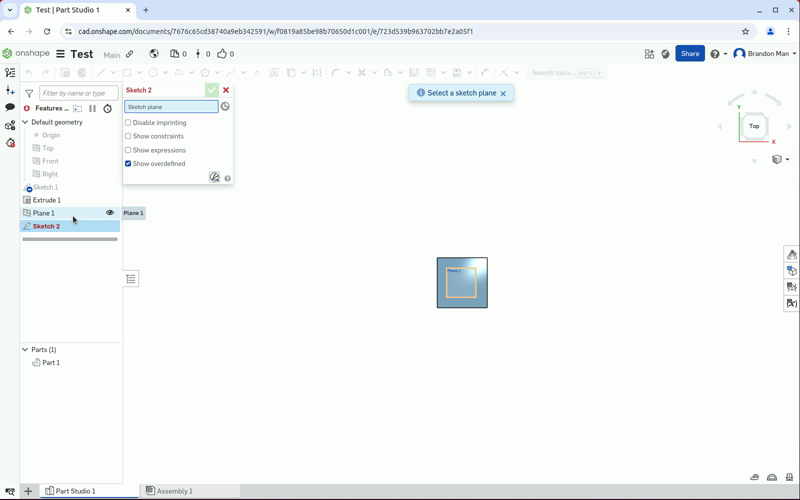
click(73, 215)
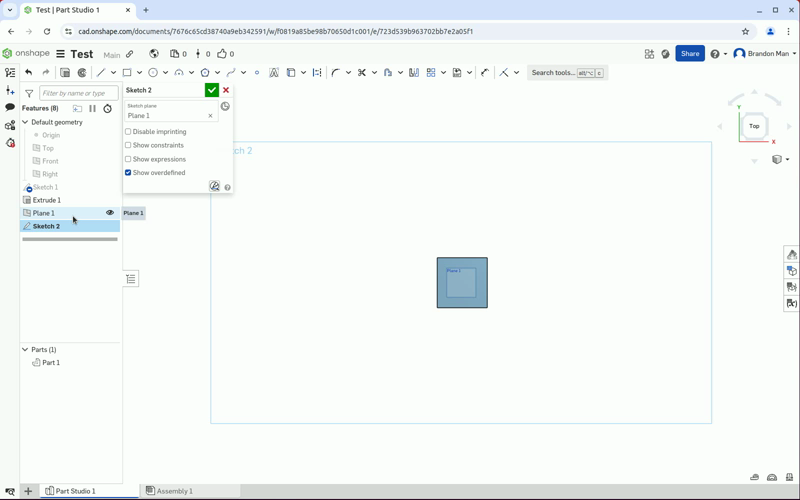
mouse_move(73, 352)
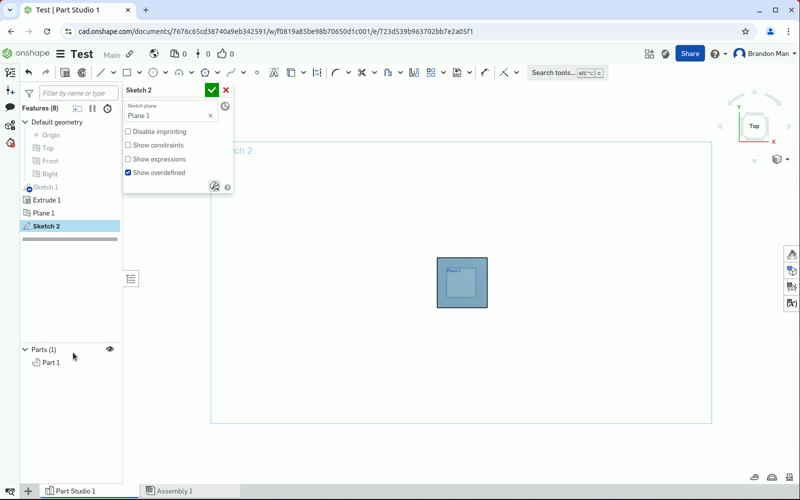
key(y)
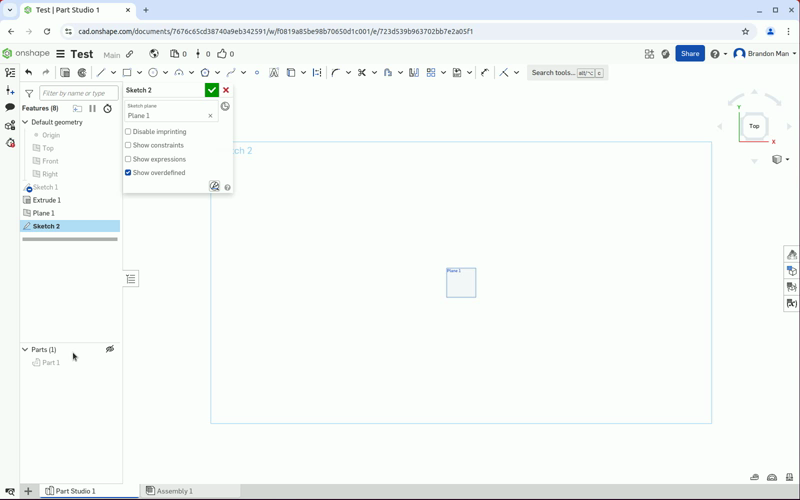
key(l)
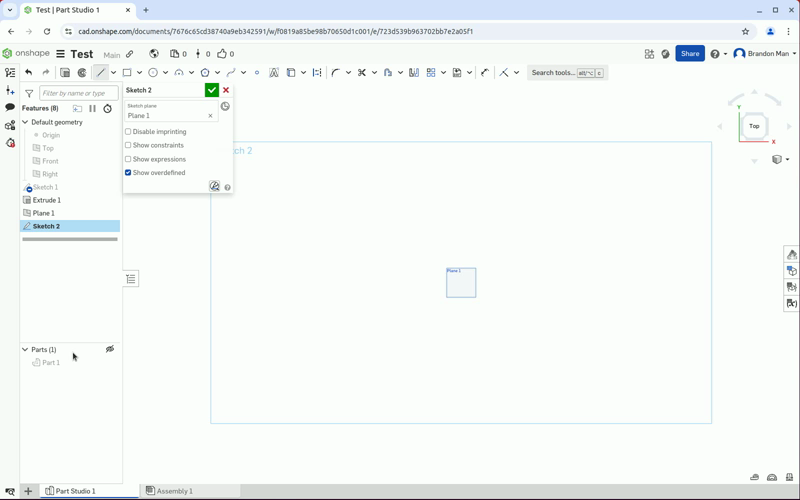
key_down(shift)
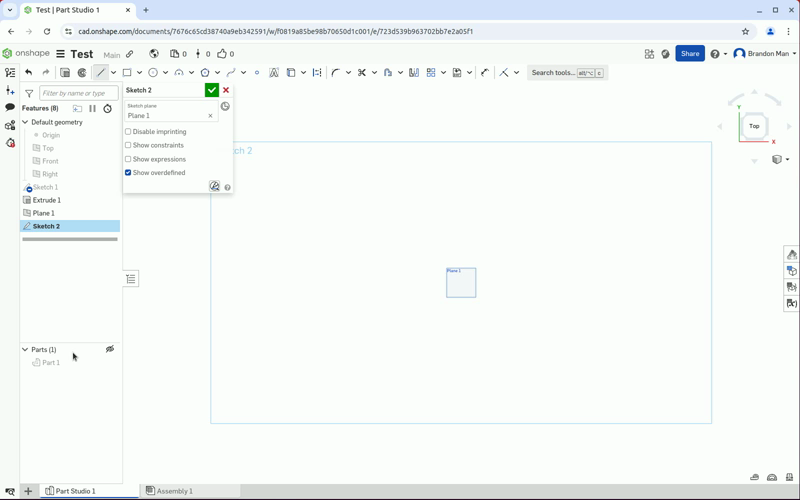
mouse_move(437, 279)
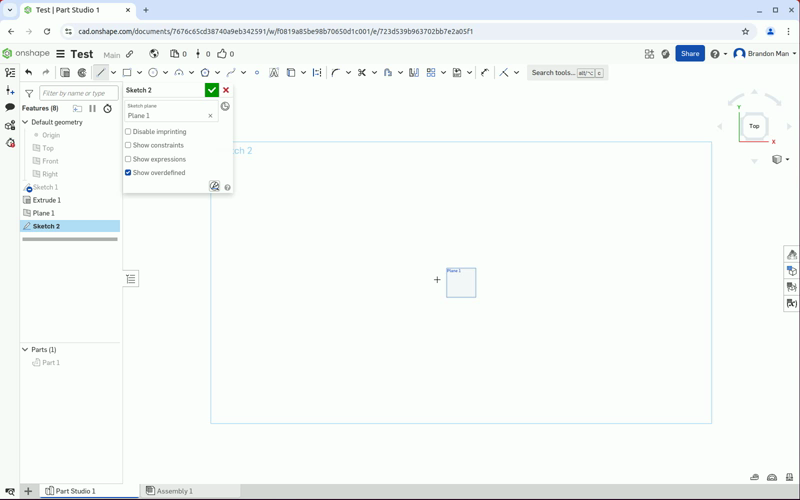
click(437, 279)
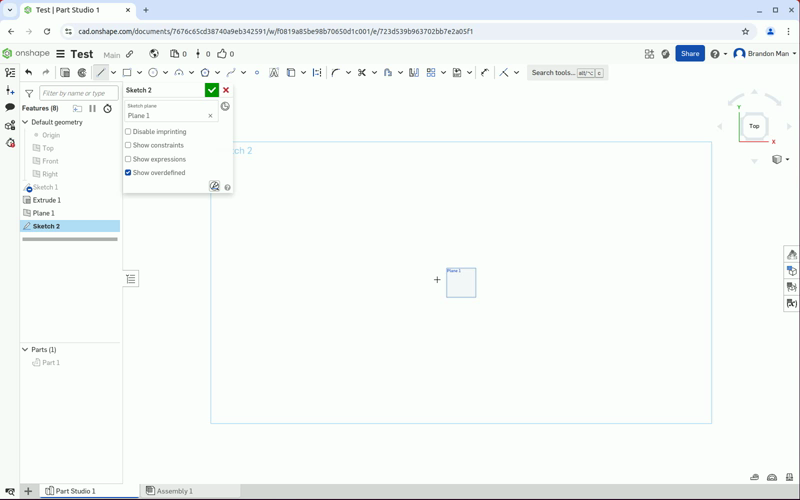
key_up(shift)
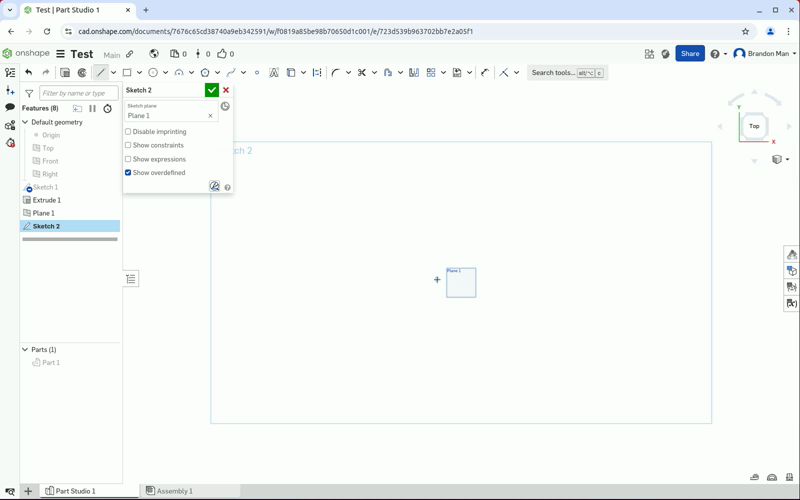
key_down(shift)
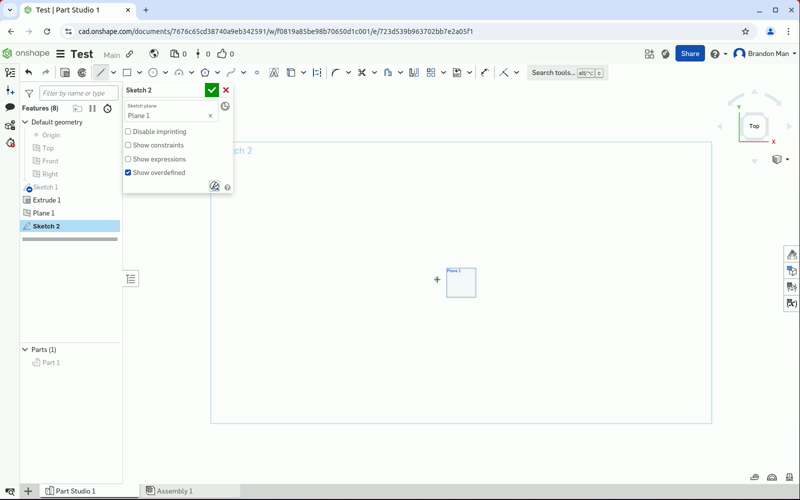
mouse_move(467, 279)
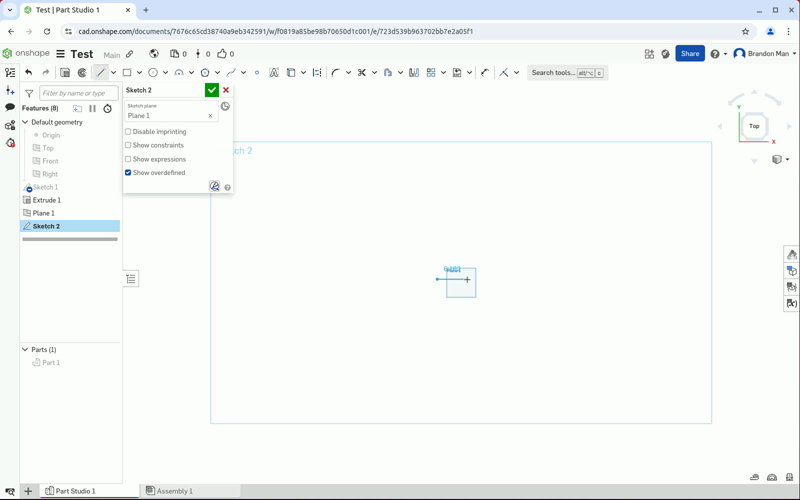
mouse_move(465, 279)
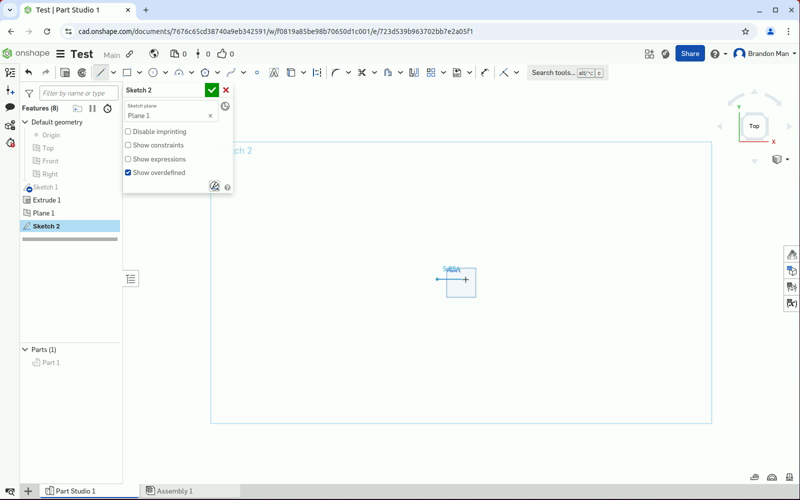
click(465, 279)
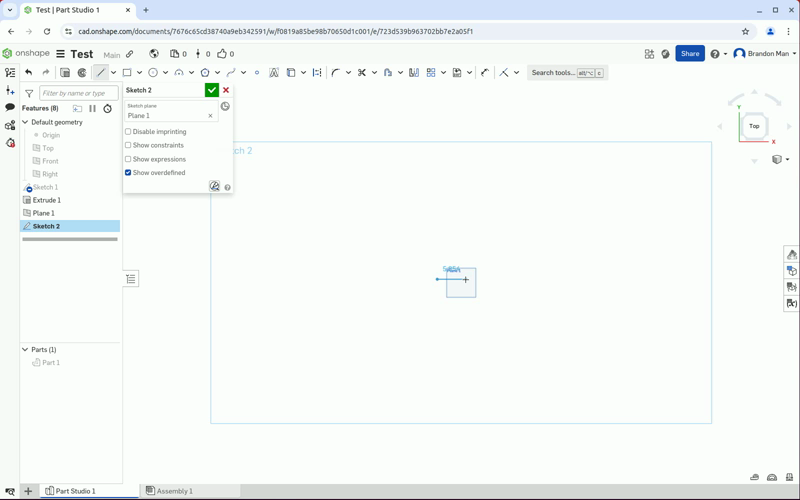
key_up(shift)
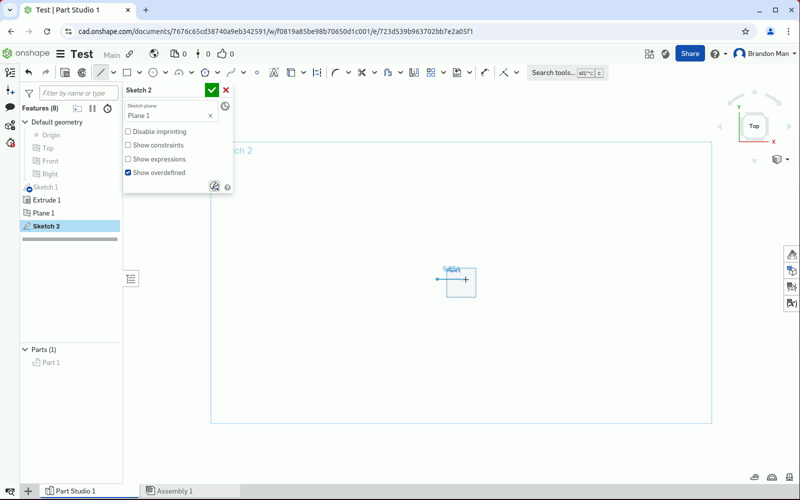
key_down(shift)
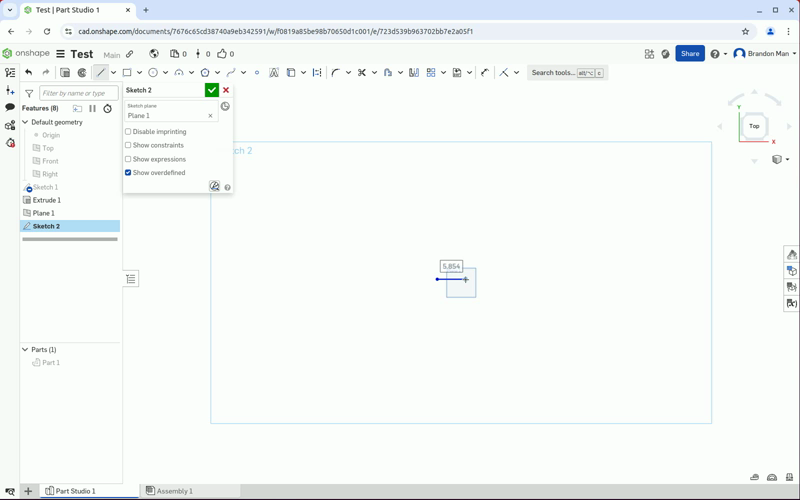
mouse_move(495, 279)
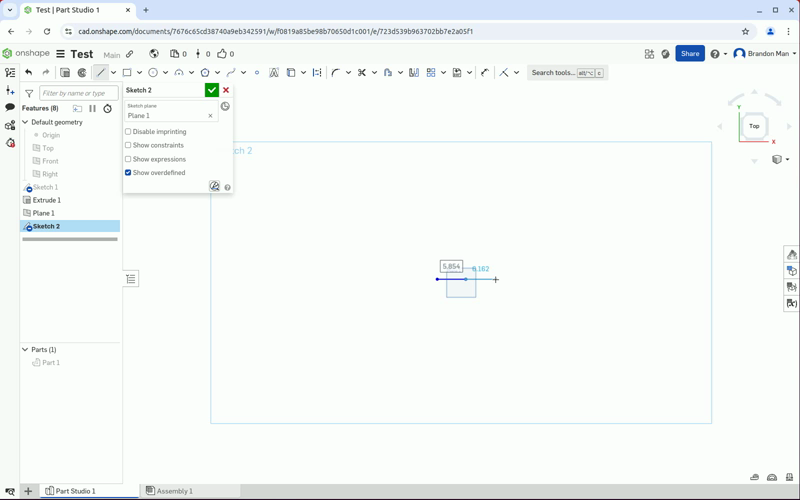
mouse_move(465, 307)
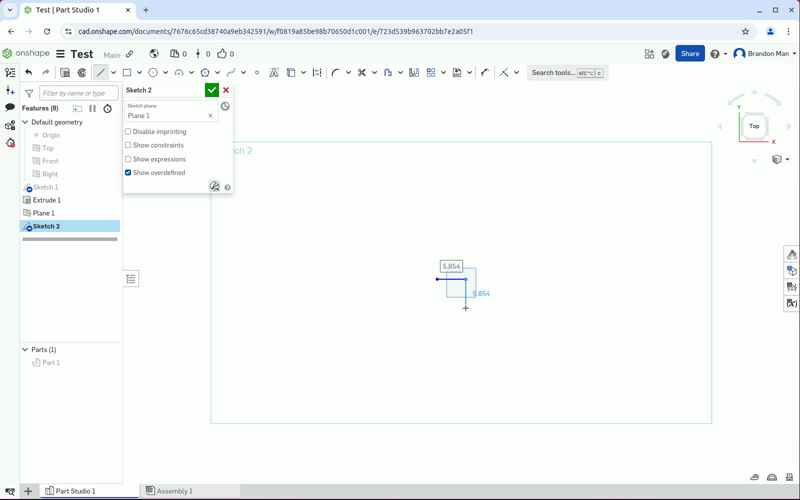
click(465, 307)
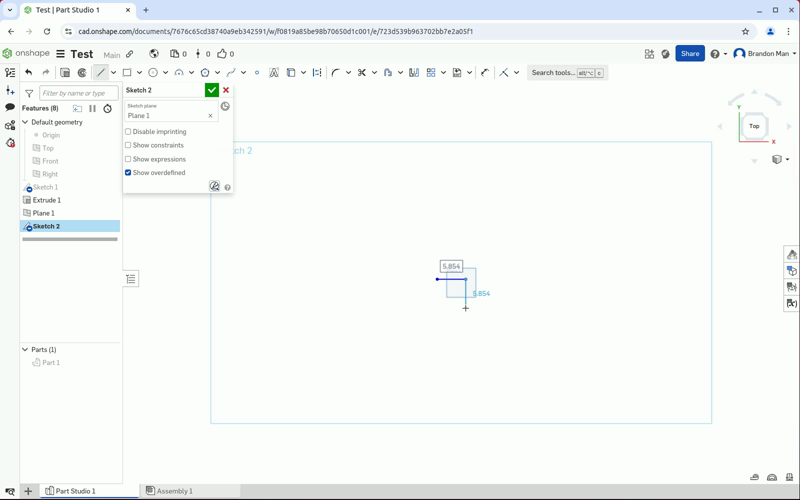
key_up(shift)
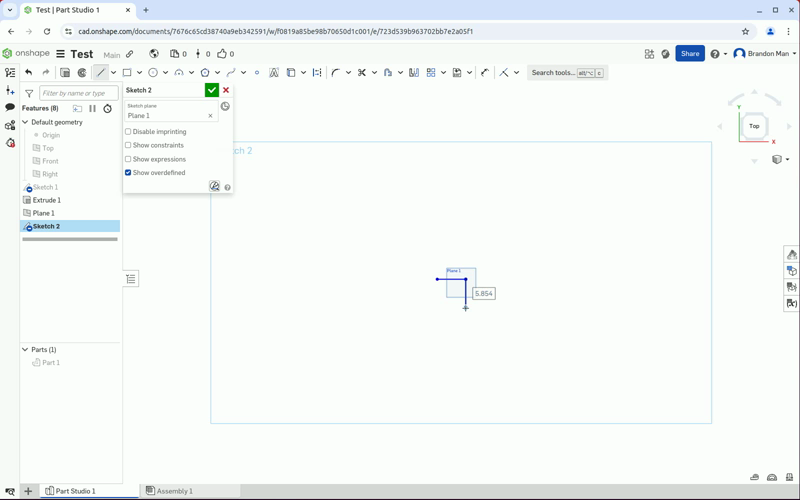
key_down(shift)
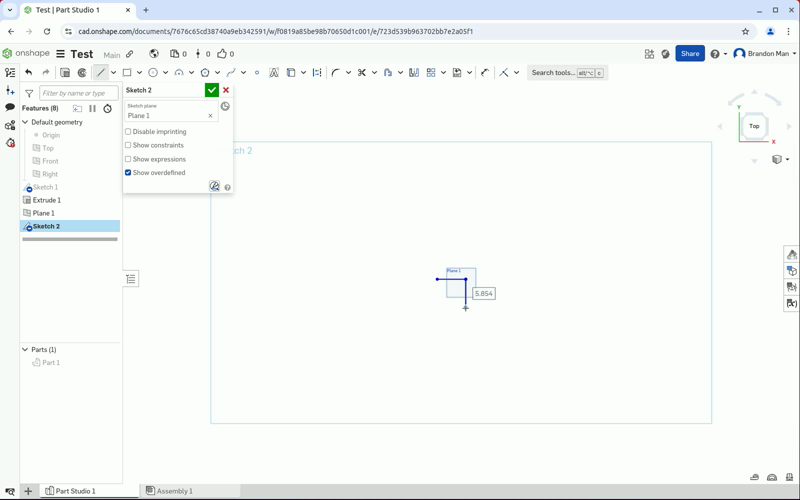
mouse_move(495, 307)
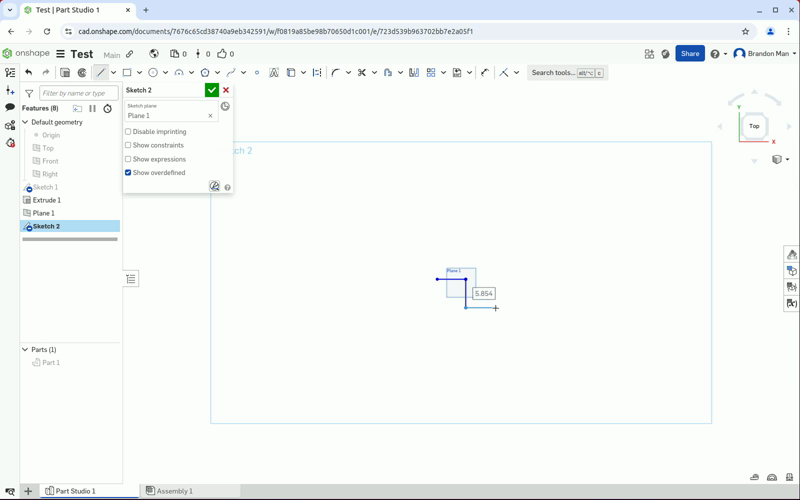
mouse_move(487, 307)
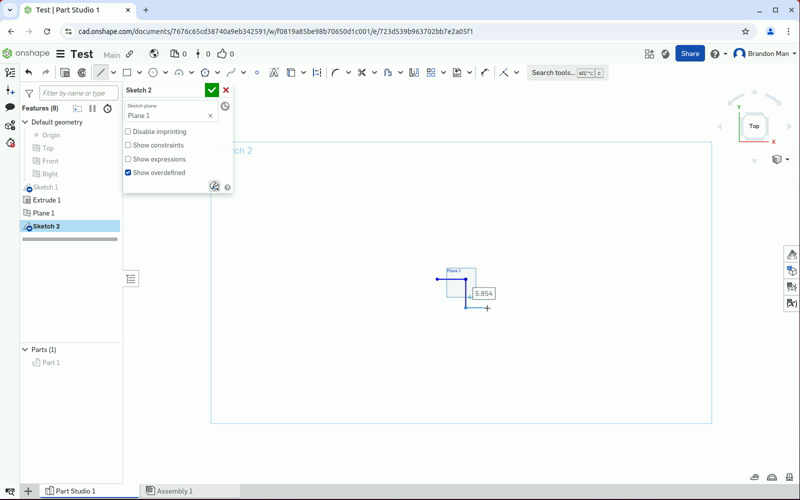
click(487, 307)
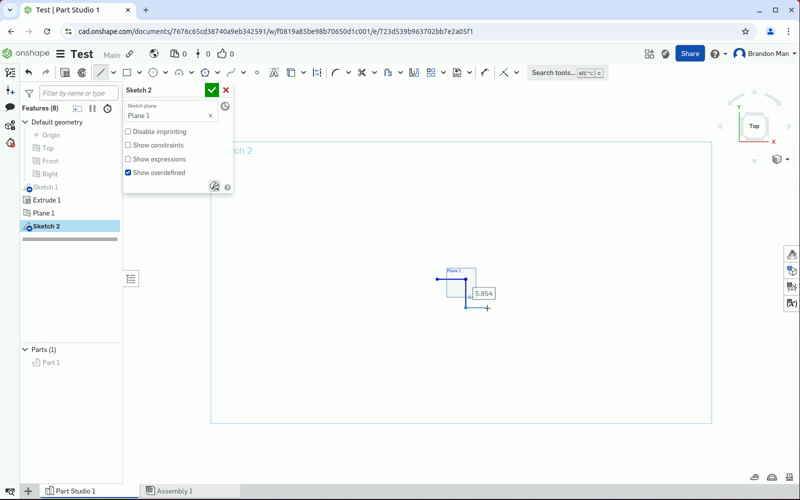
key_up(shift)
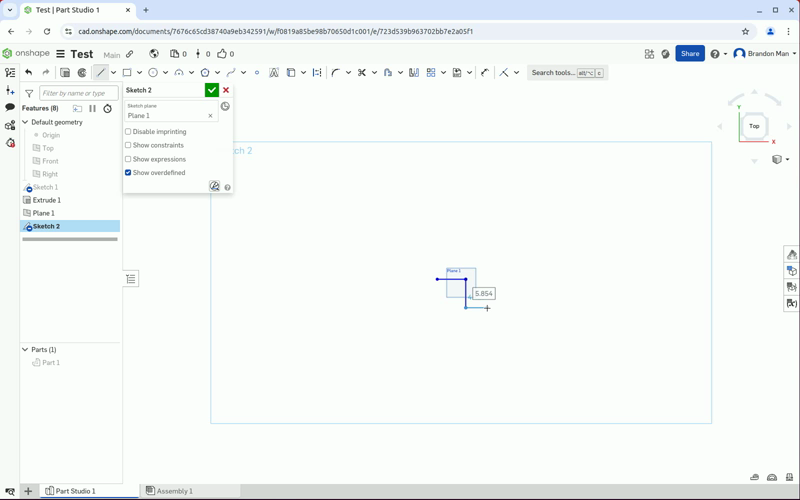
key_down(shift)
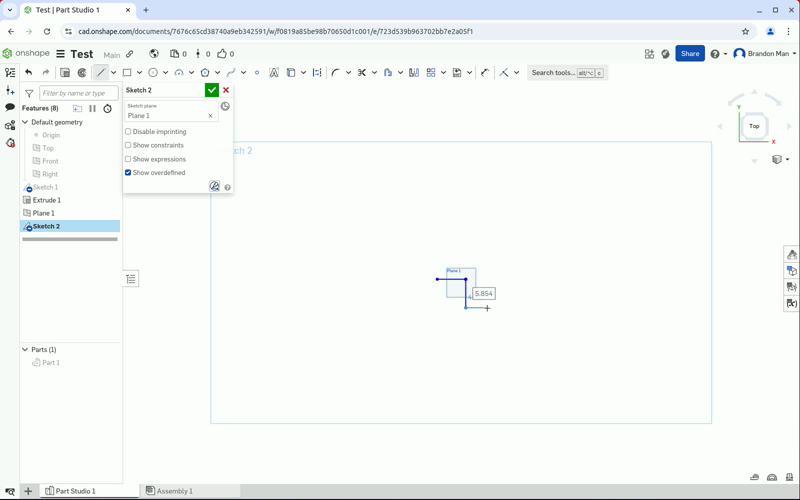
mouse_move(517, 307)
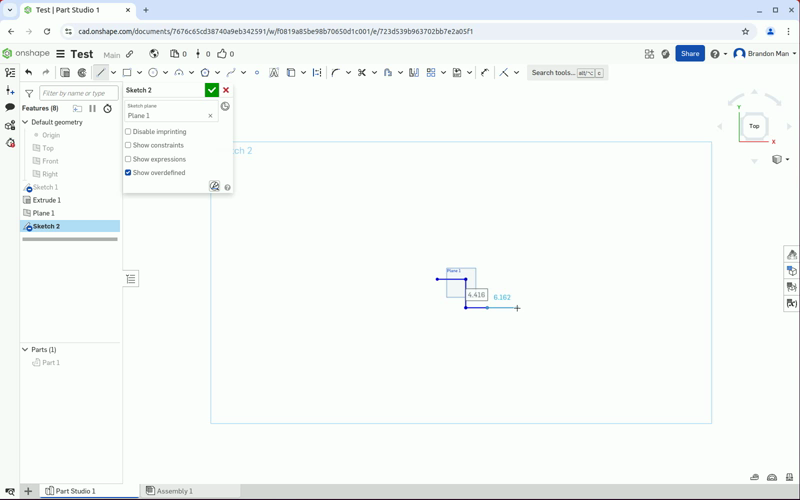
mouse_move(487, 258)
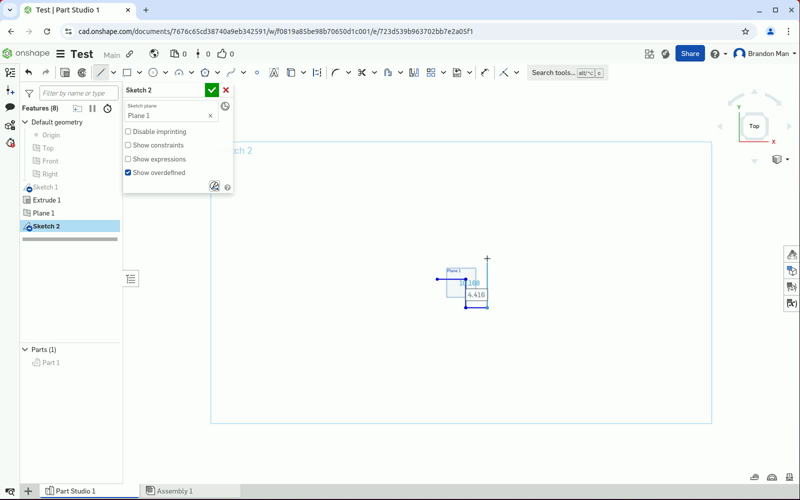
click(487, 258)
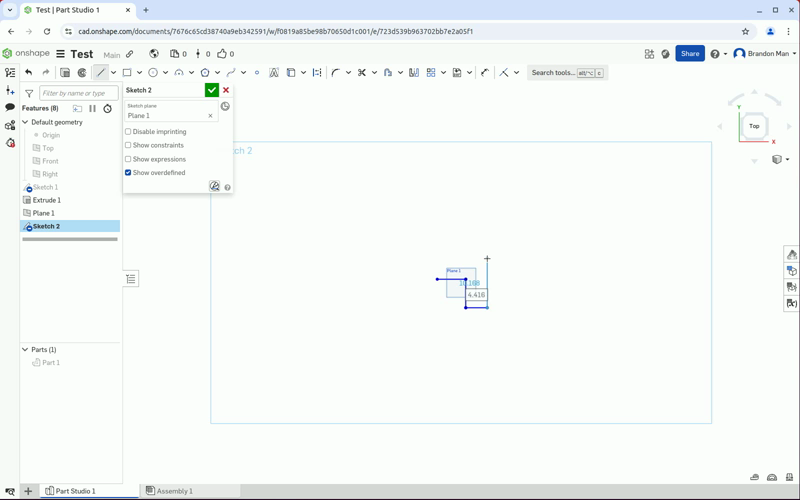
key_up(shift)
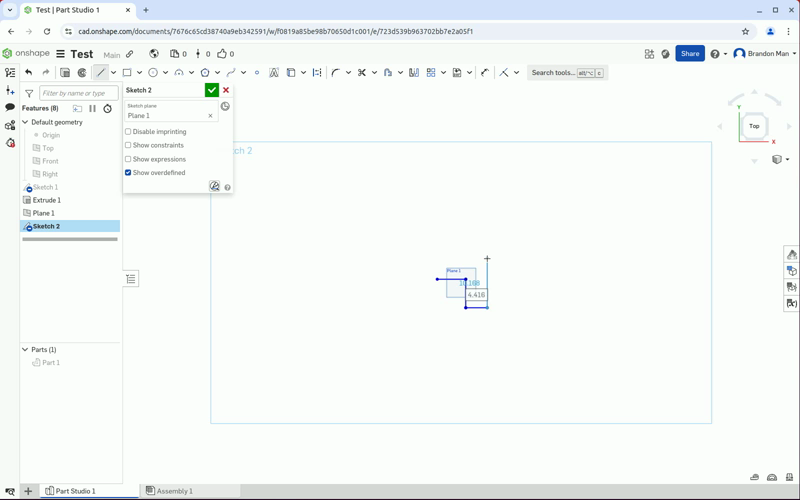
key_down(shift)
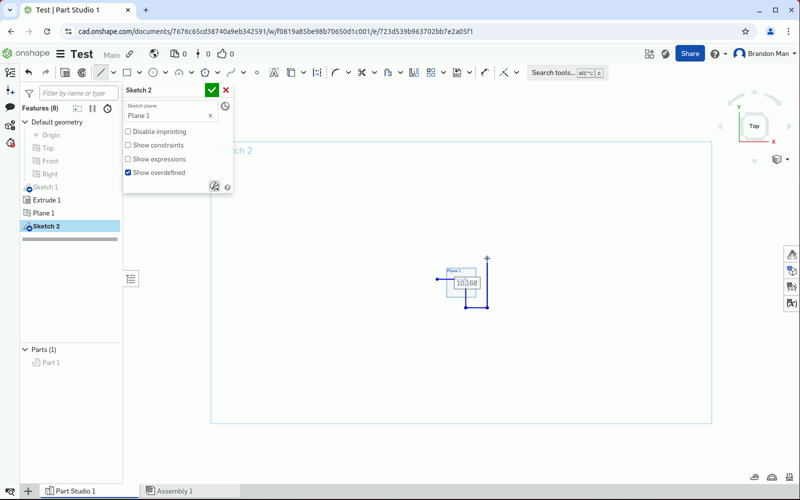
mouse_move(517, 258)
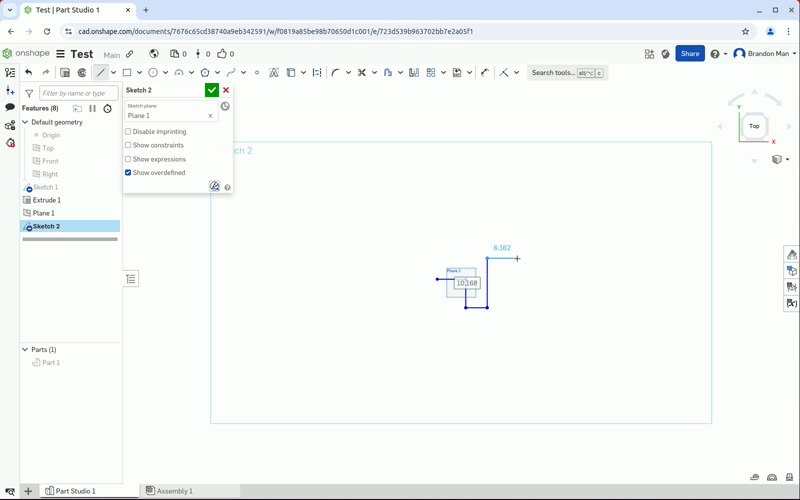
mouse_move(465, 258)
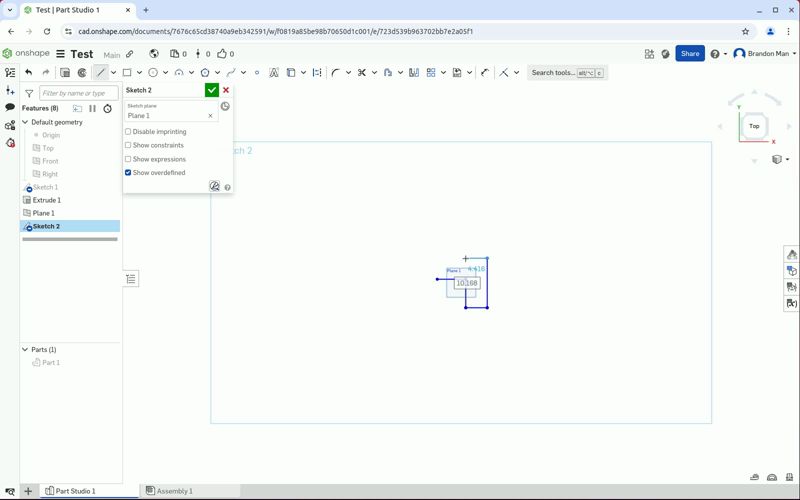
click(465, 258)
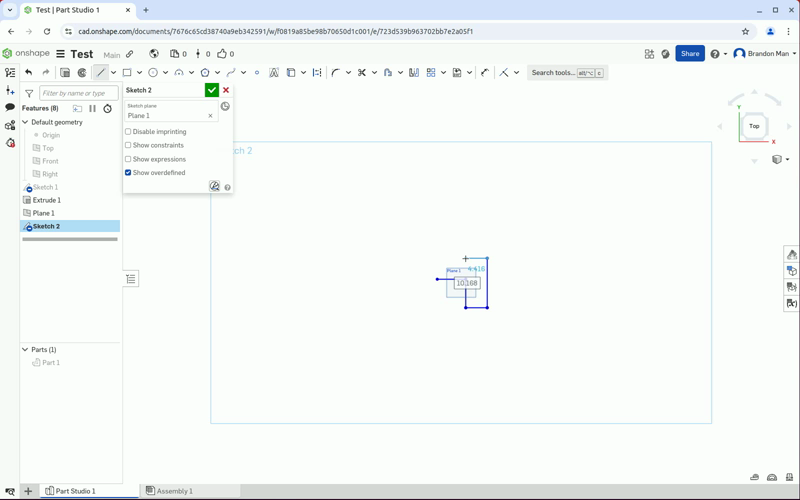
key_up(shift)
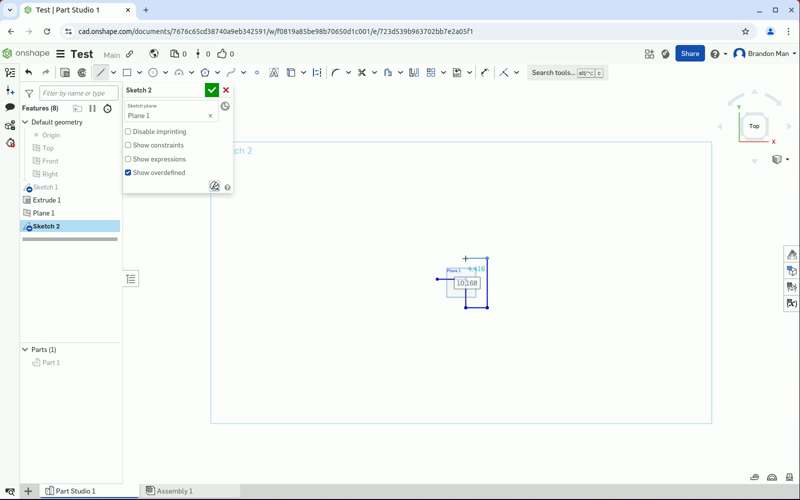
key_down(shift)
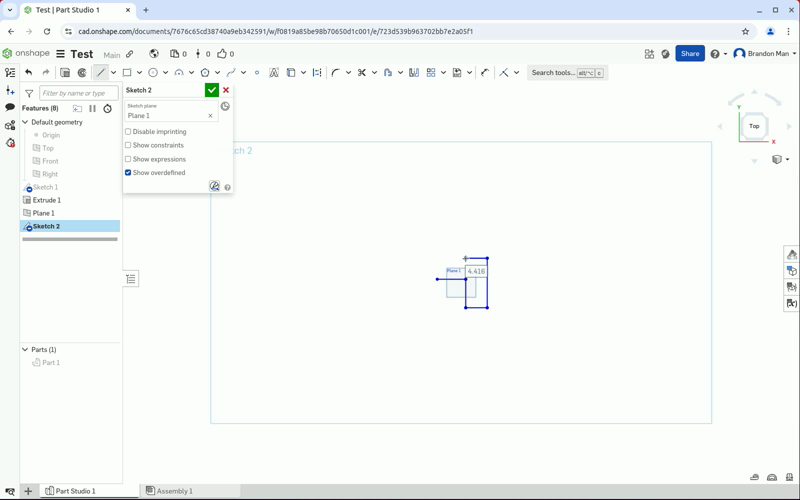
mouse_move(495, 258)
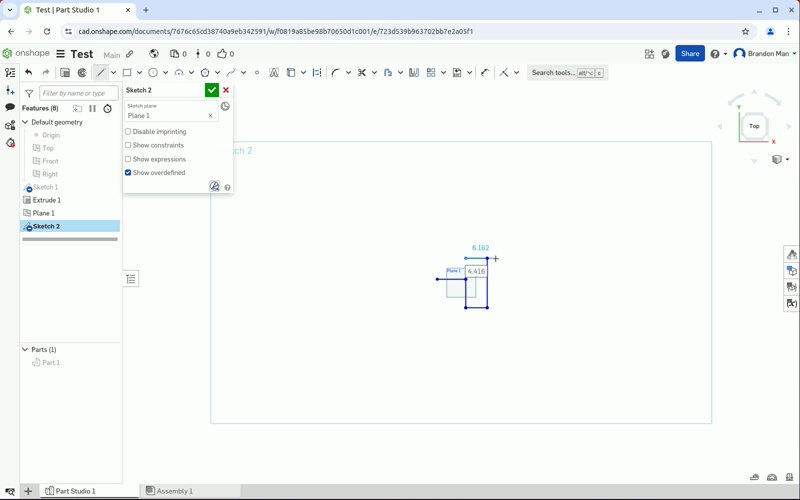
mouse_move(437, 258)
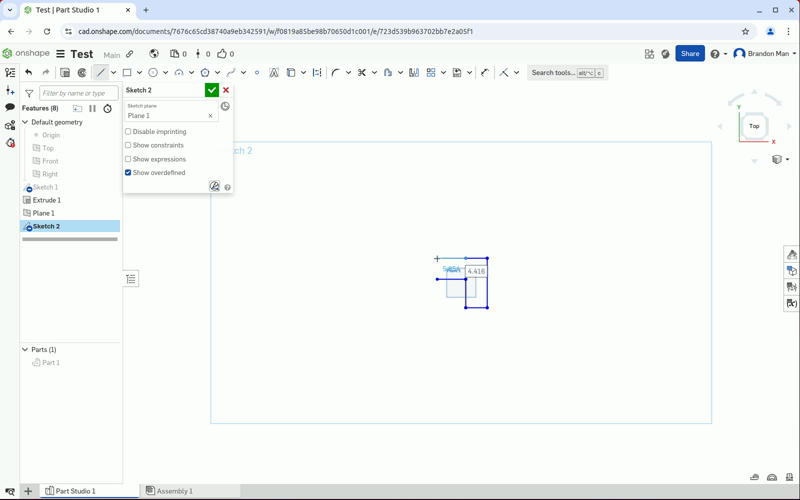
click(437, 258)
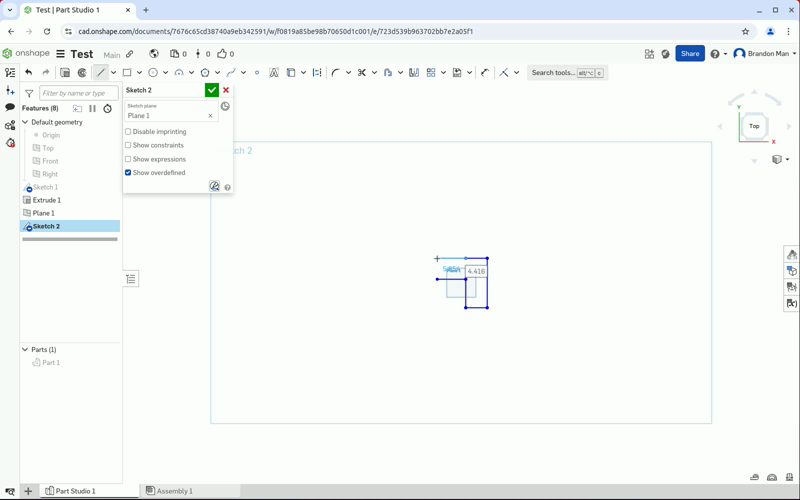
key_up(shift)
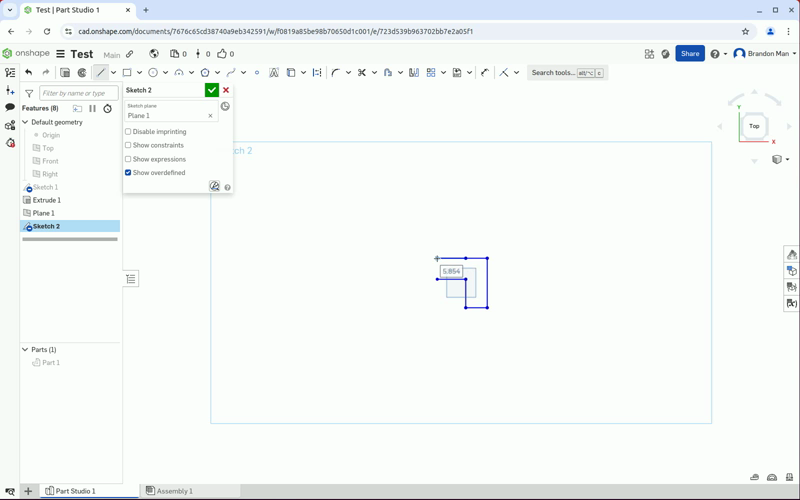
mouse_move(467, 258)
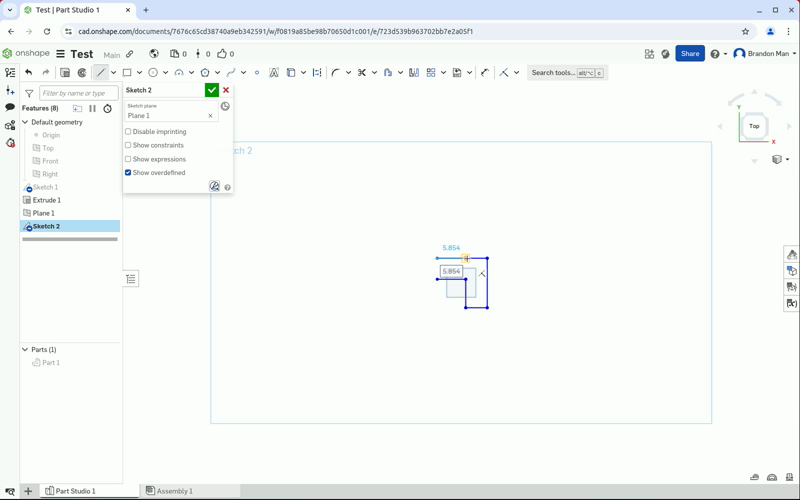
key_down(shift)
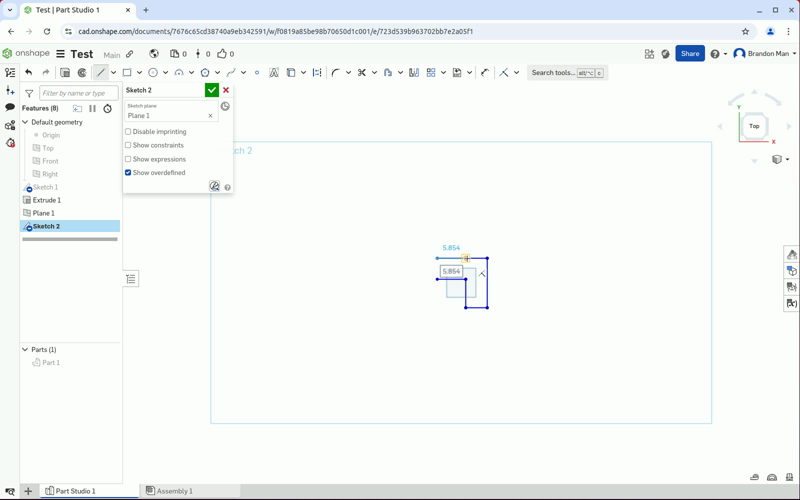
mouse_move(437, 279)
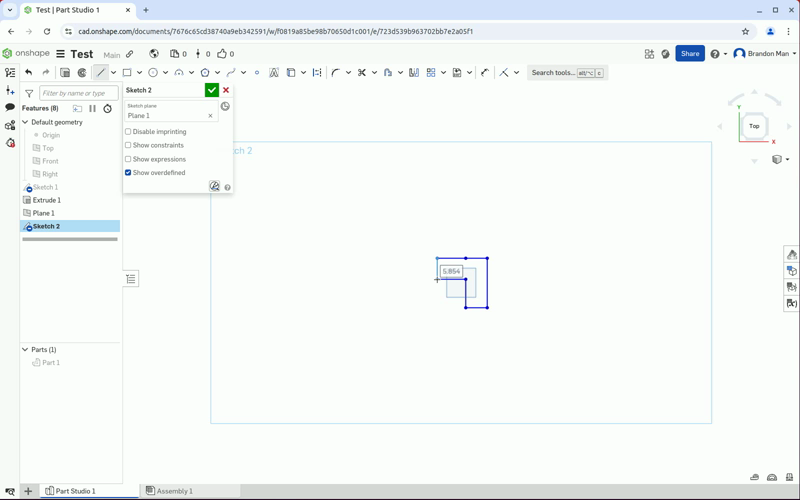
key_up(shift)
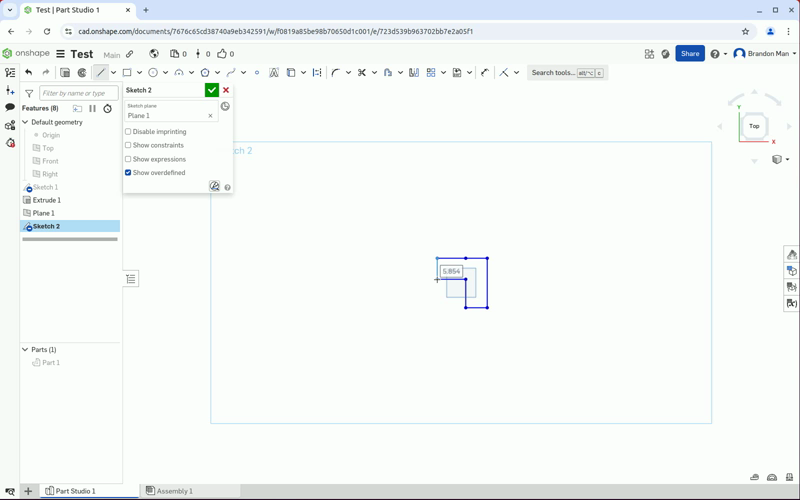
click(437, 279)
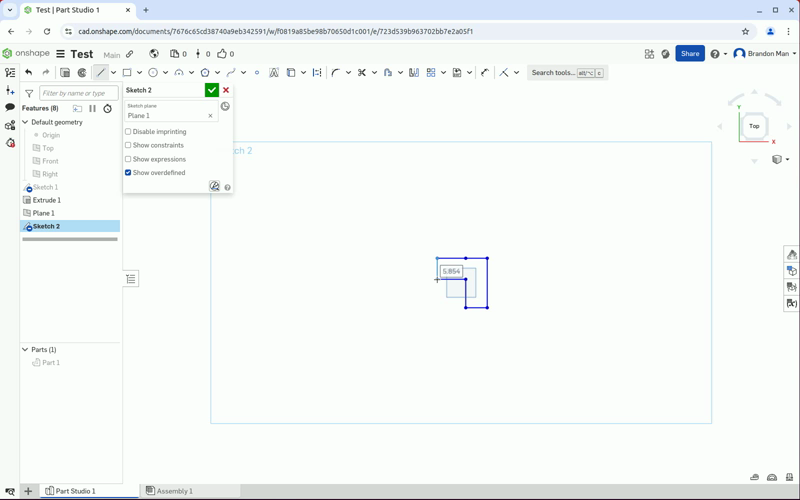
key(esc)
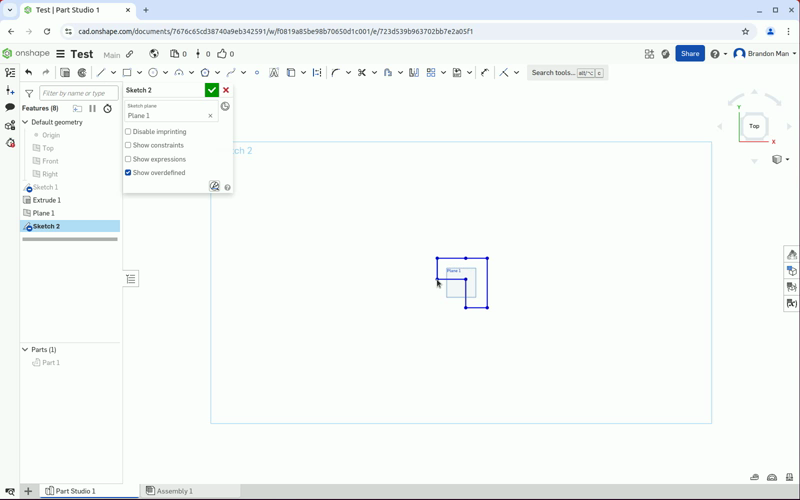
mouse_move(475, 275)
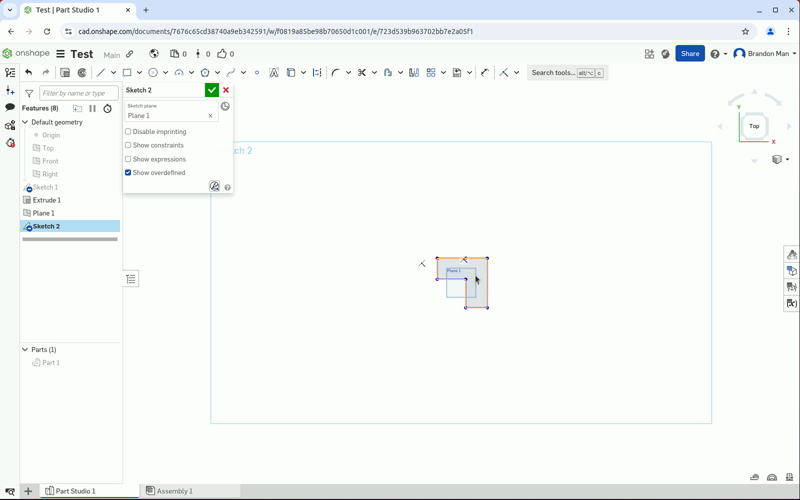
scroll(6)
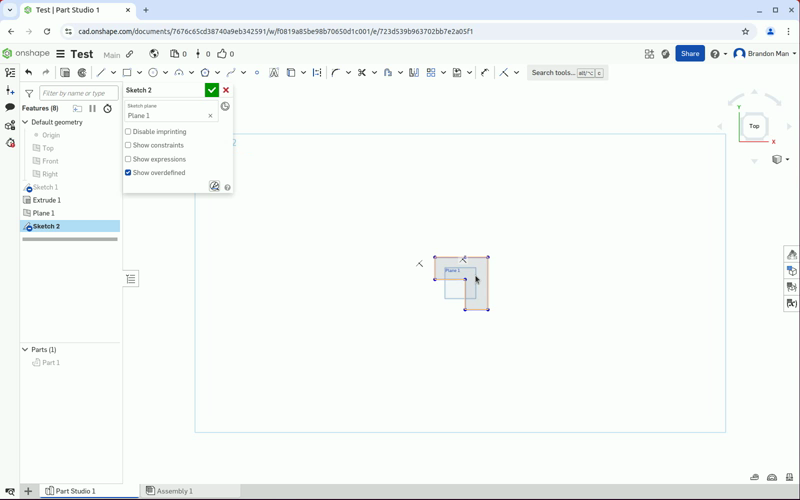
scroll(6)
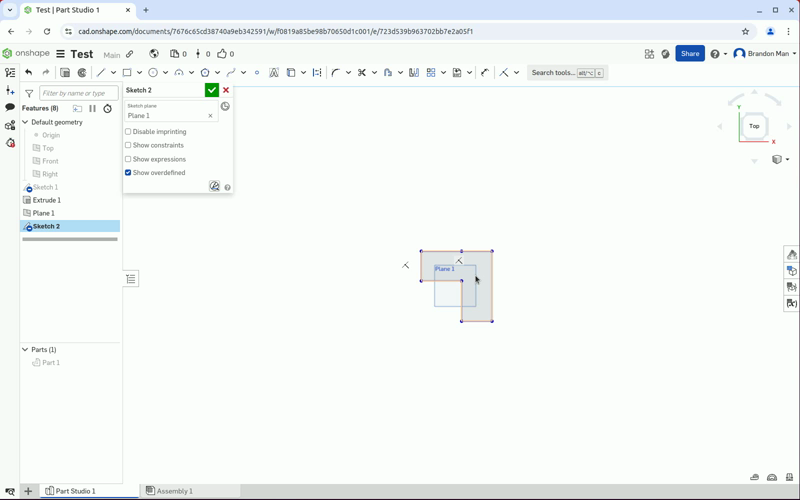
scroll(6)
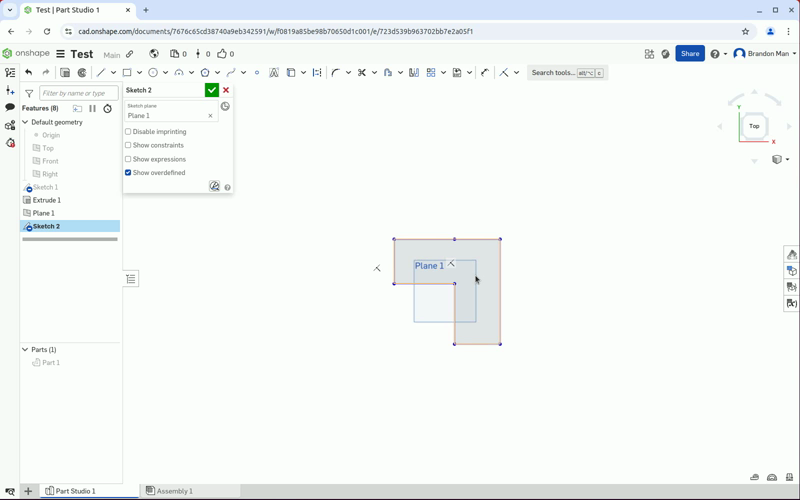
scroll(6)
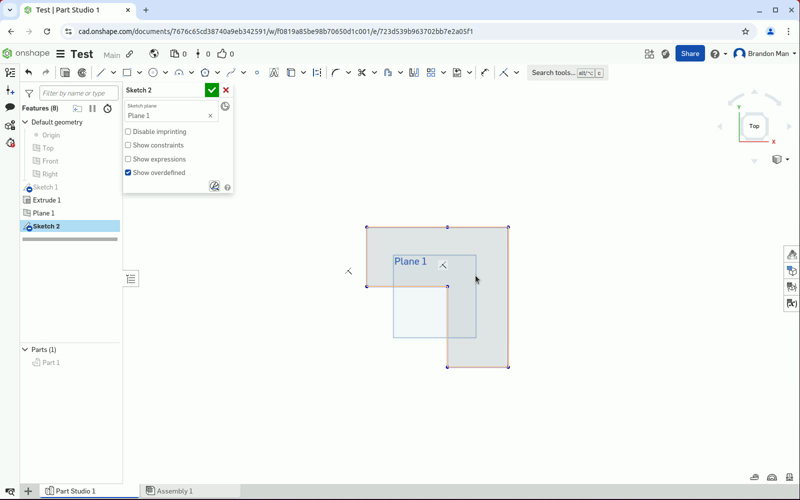
scroll(6)
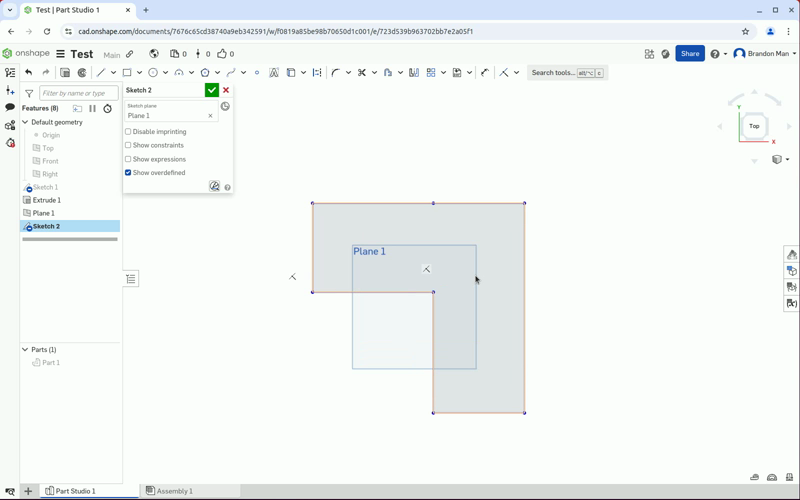
scroll(6)
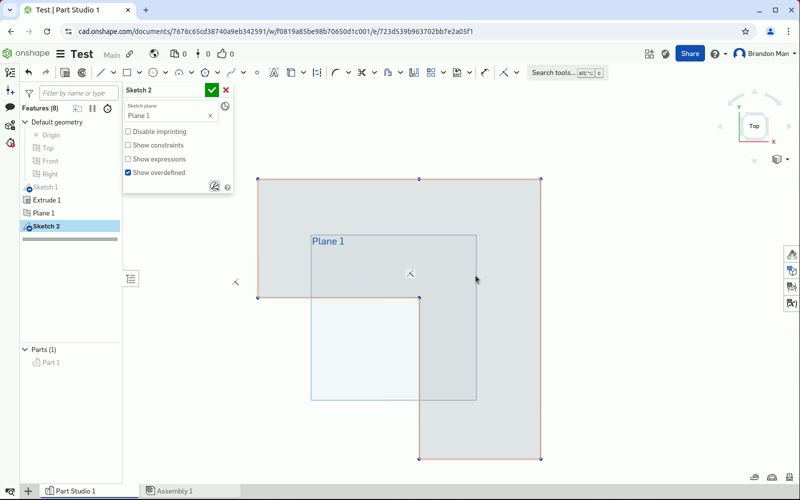
scroll(6)
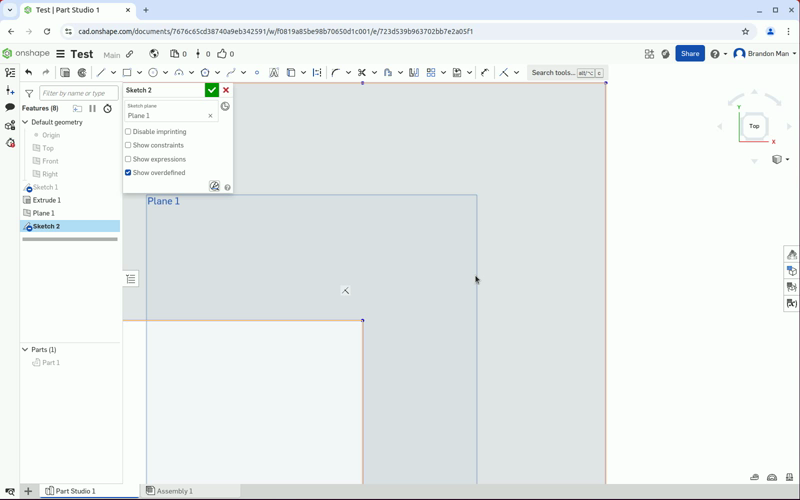
click(475, 275)
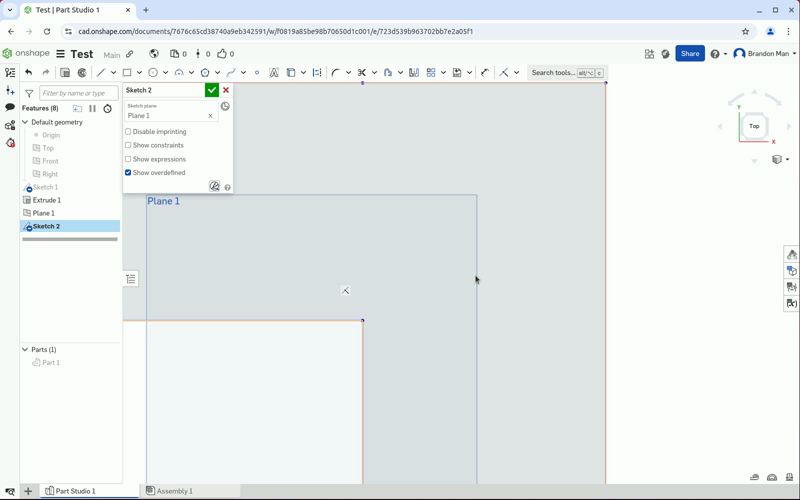
scroll(-6)
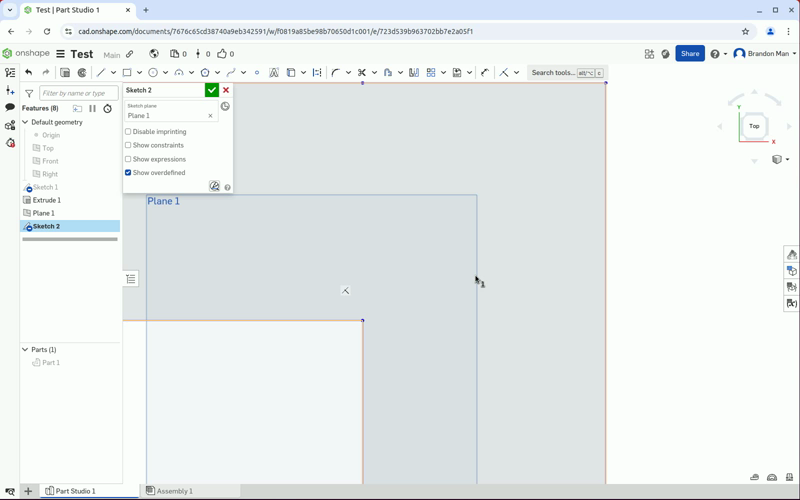
scroll(-6)
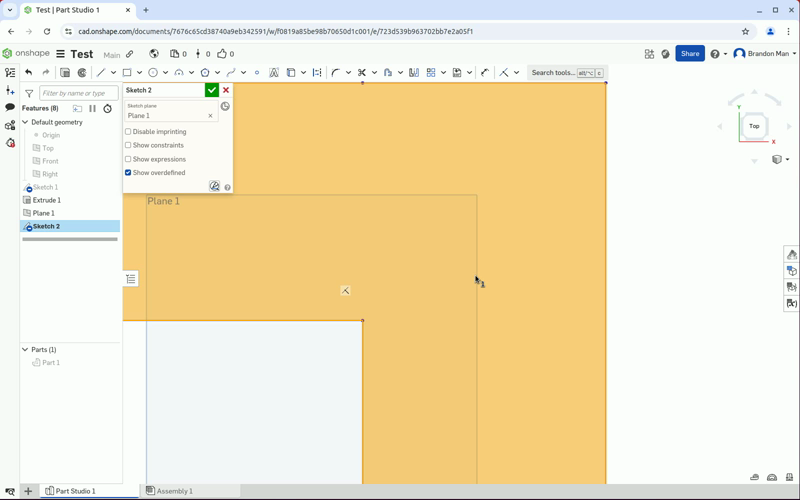
scroll(-6)
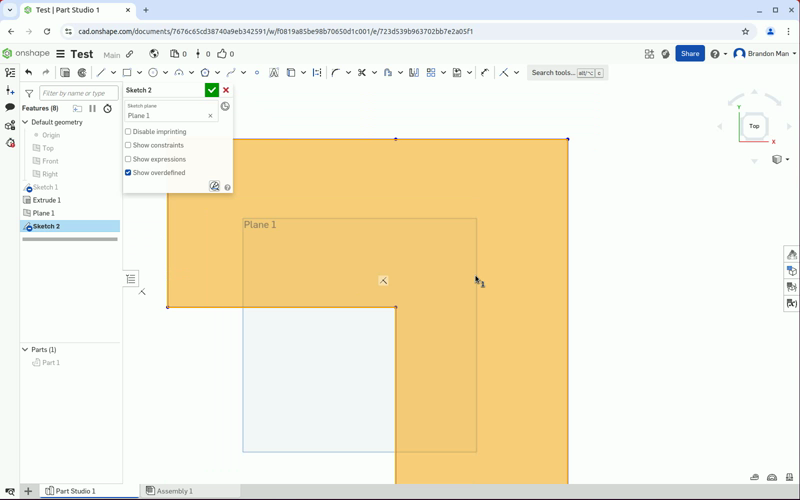
scroll(-6)
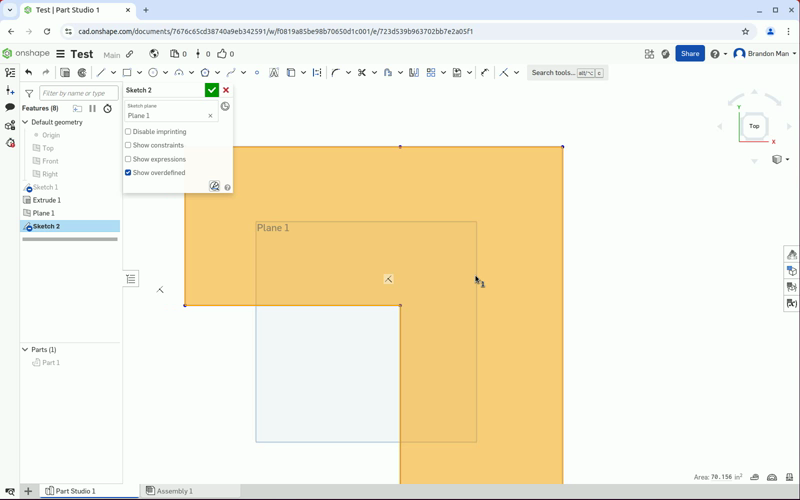
scroll(-6)
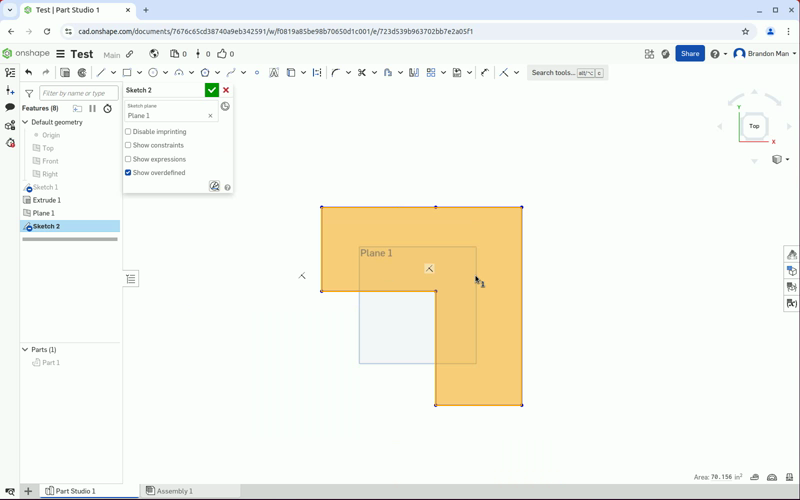
scroll(-6)
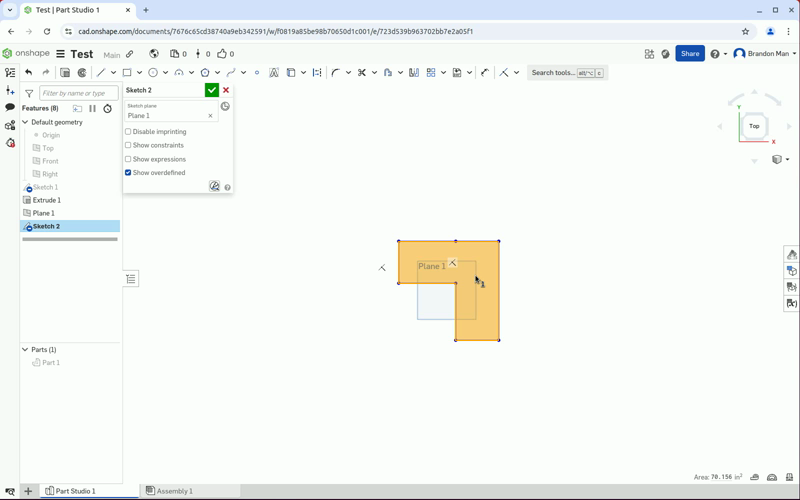
scroll(-6)
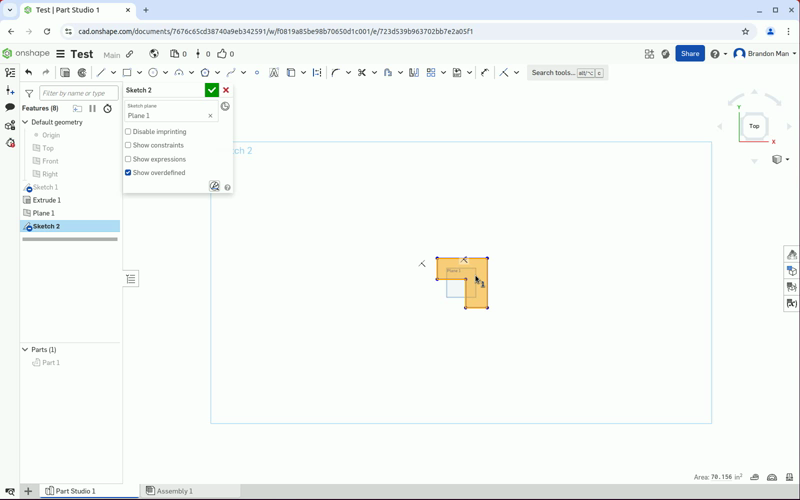
mouse_move(73, 352)
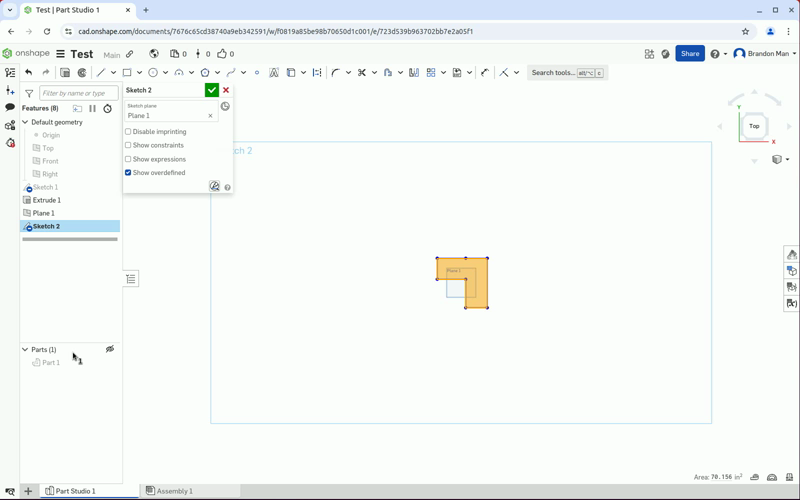
key(shift+y)
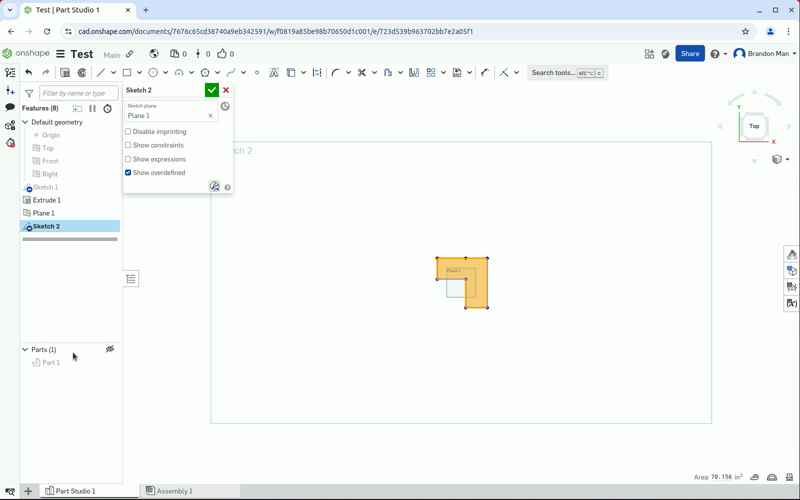
key(shift+e)
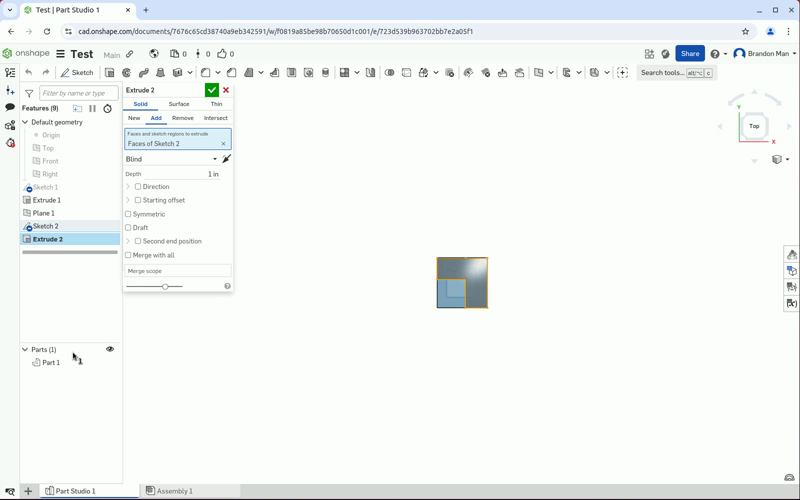
mouse_move(143, 106)
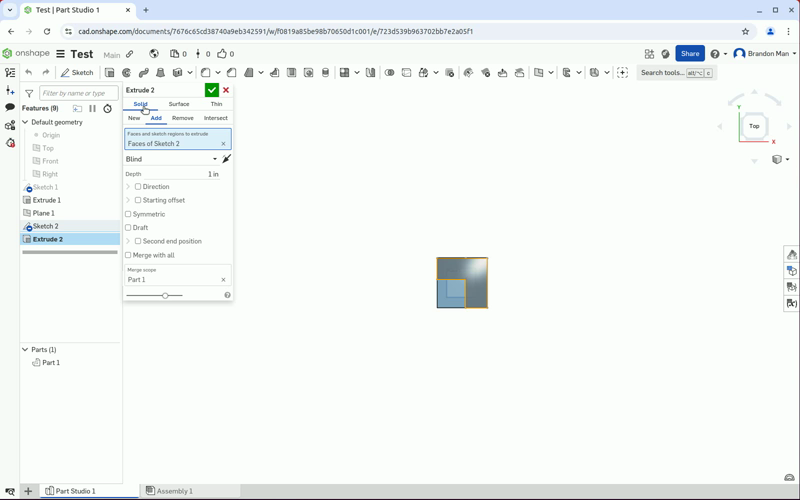
click(143, 106)
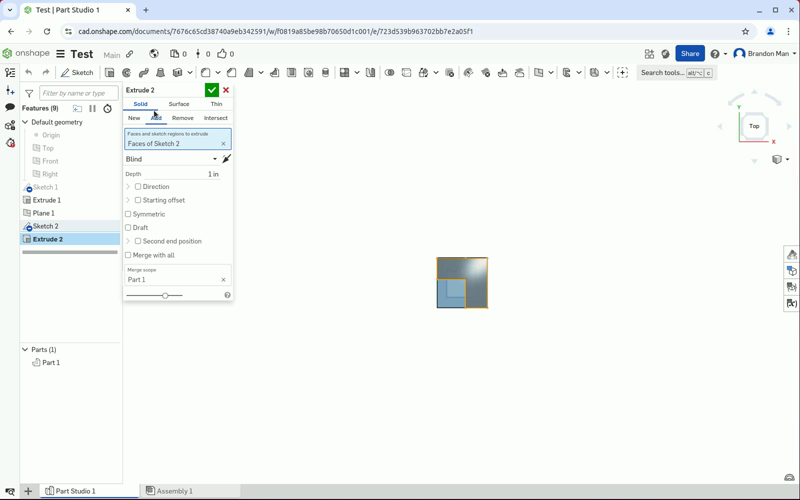
mouse_move(186, 120)
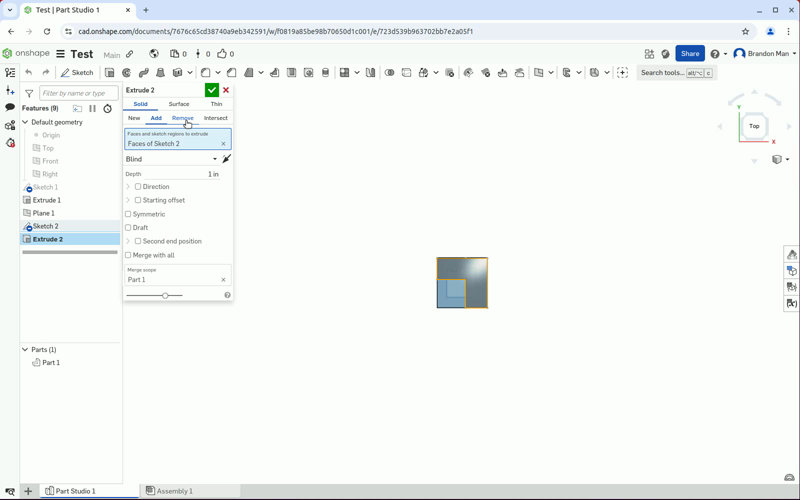
click(186, 120)
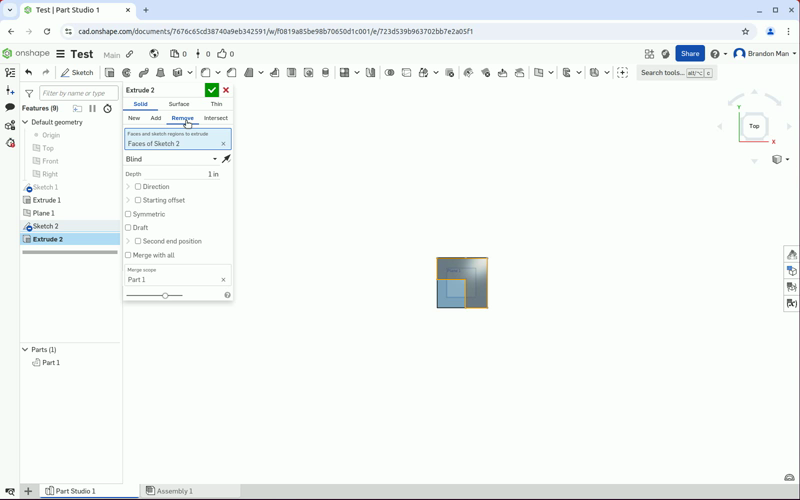
key(tab, 4)
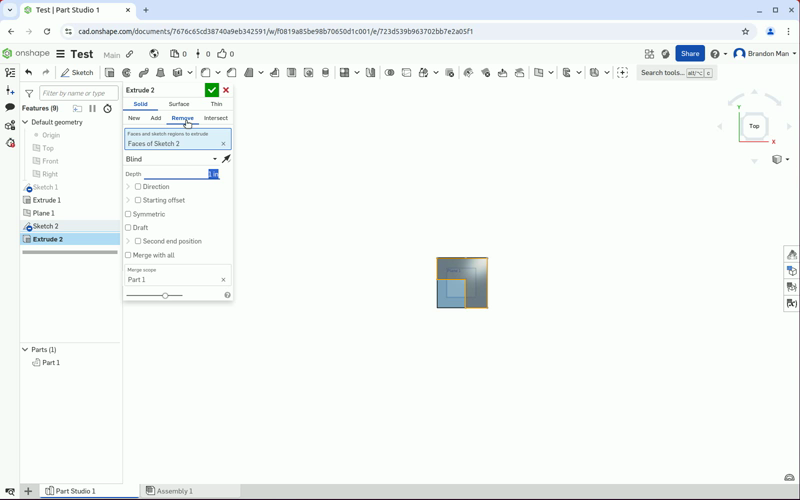
text(10.11)
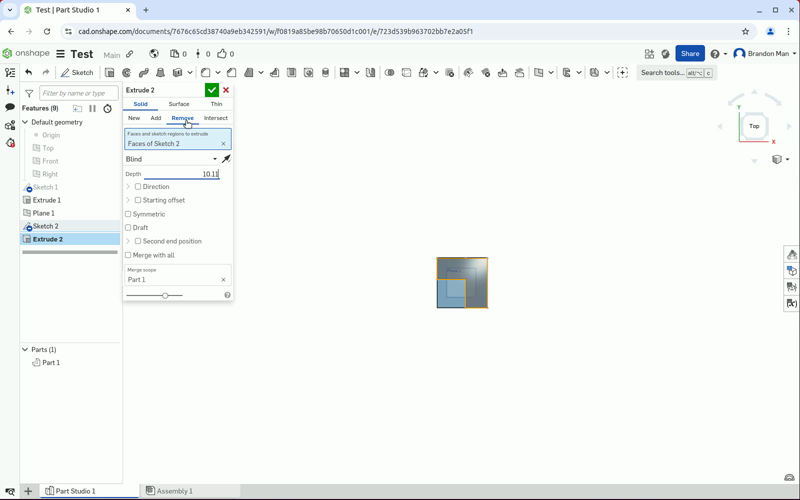
key(tab, 6)
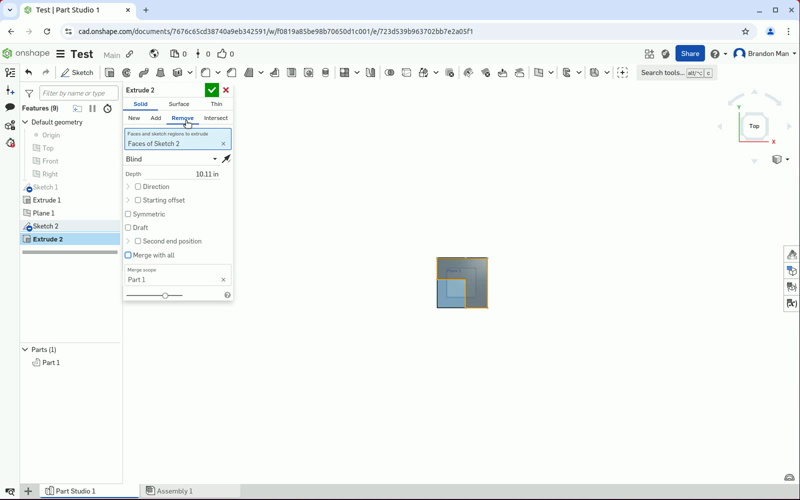
key(space)
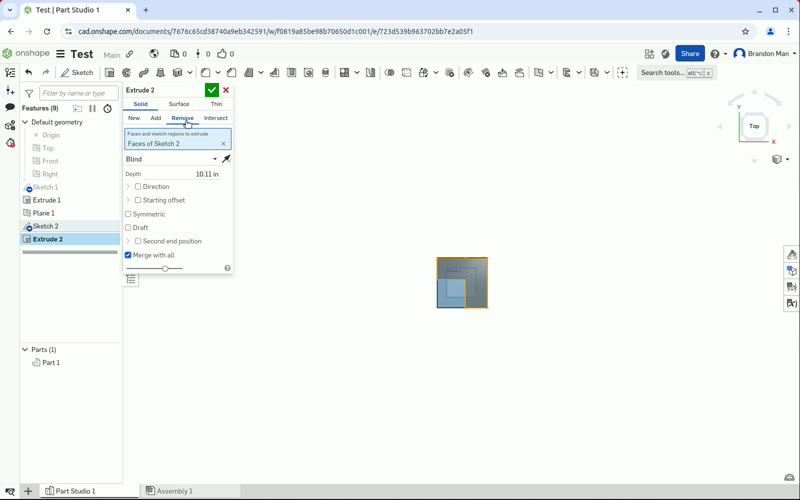
key(enter)
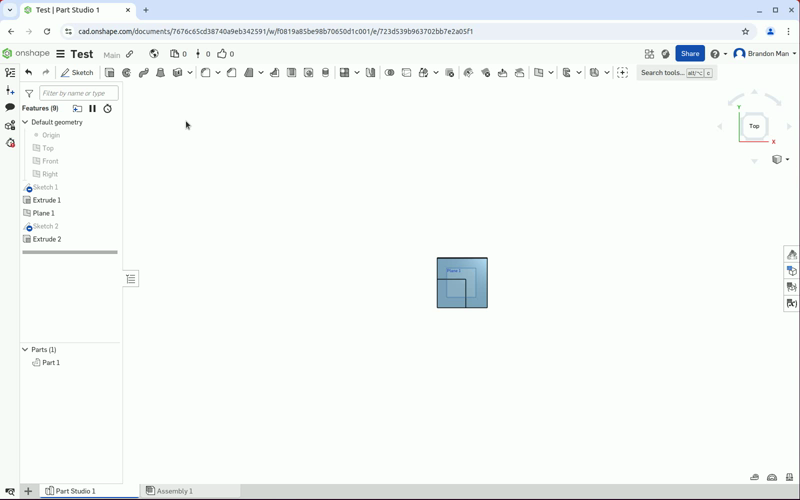
key(shift+h)
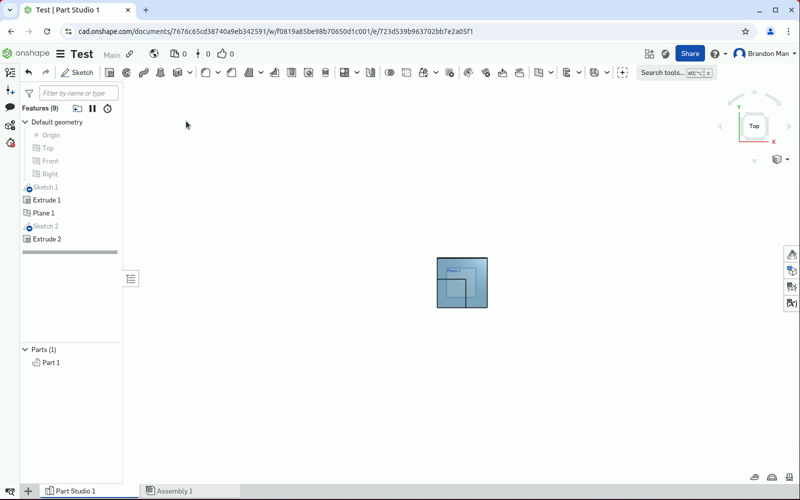
key(shift+h)
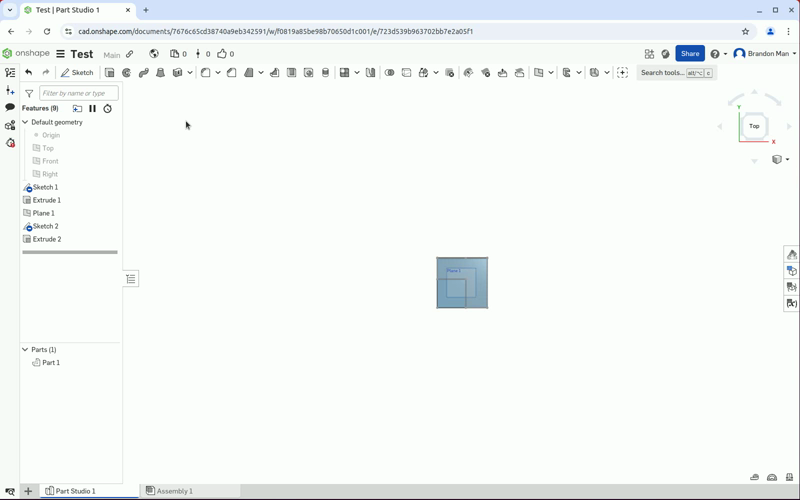
key(shift+7)
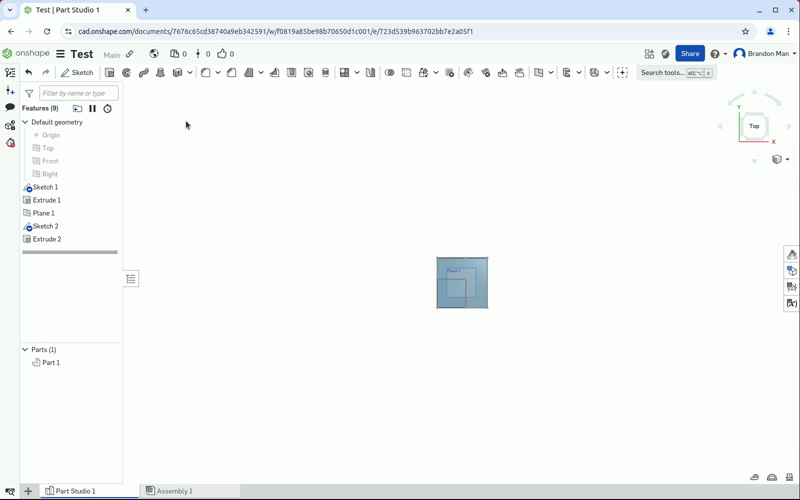
key(up, 3)
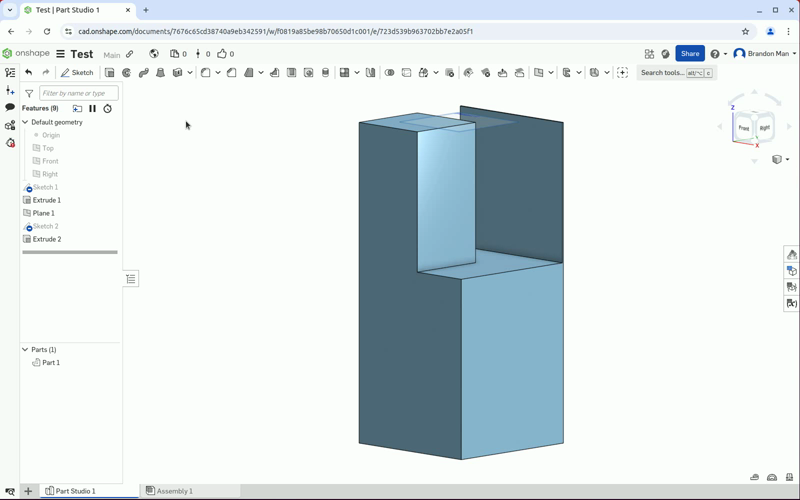
key(left, 3)
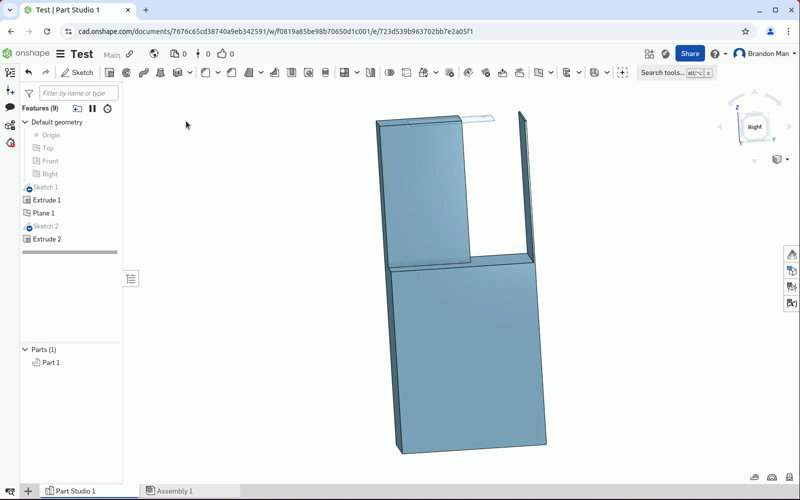
key(right, 3)
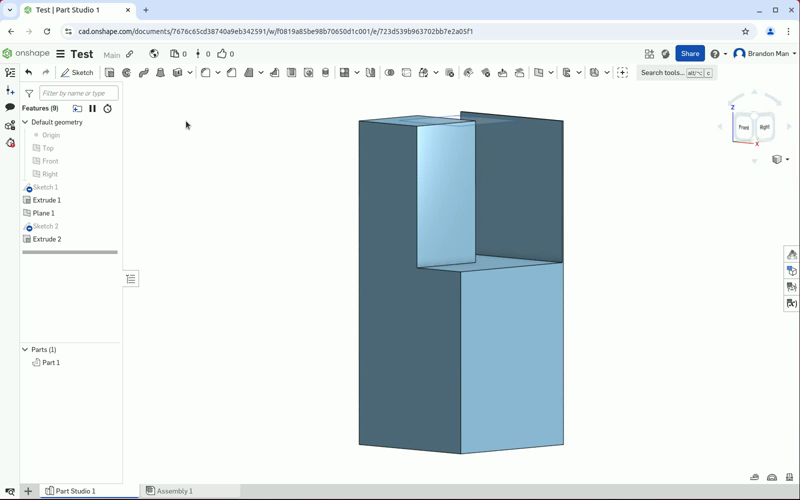
key(down, 3)
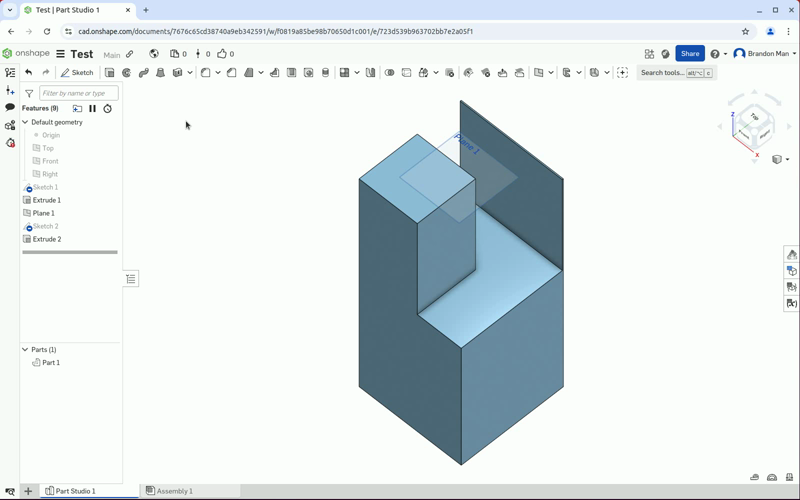
mouse_move(73, 189)
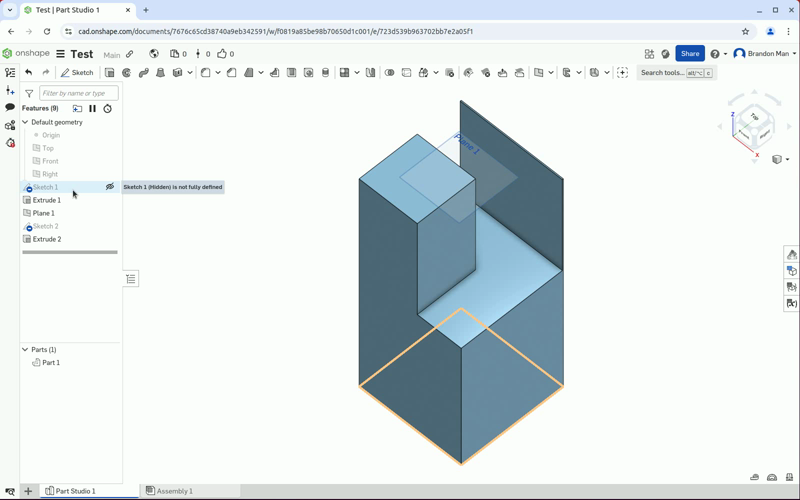
click(73, 189)